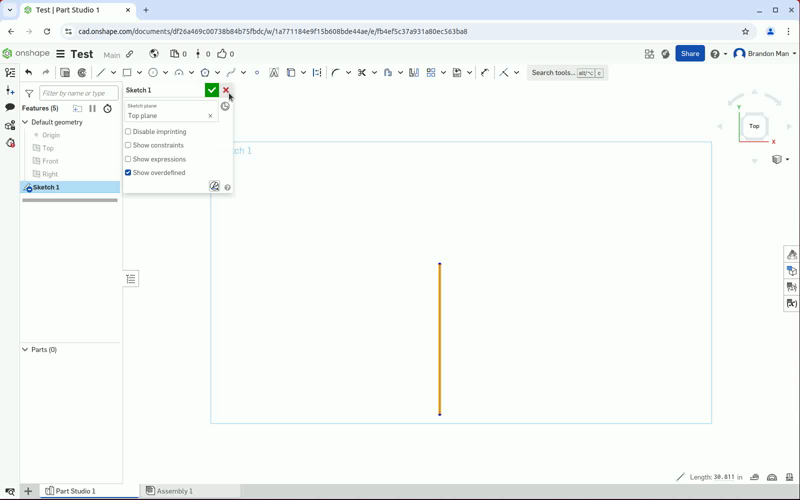
key(shift+h)
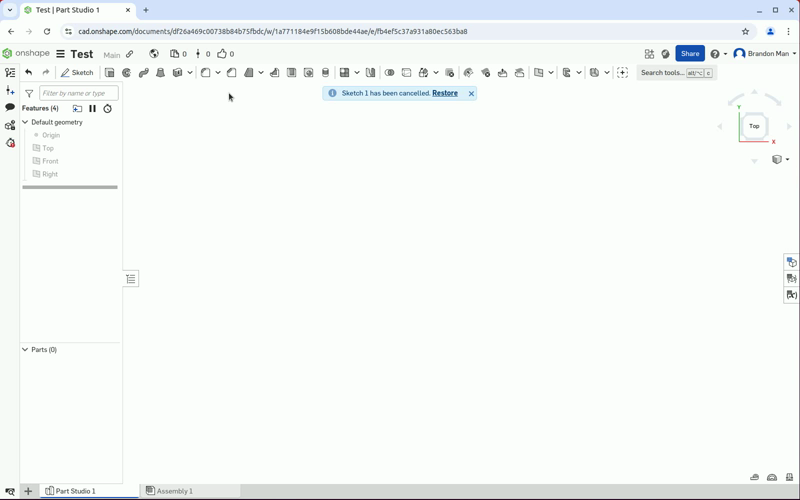
mouse_move(73, 352)
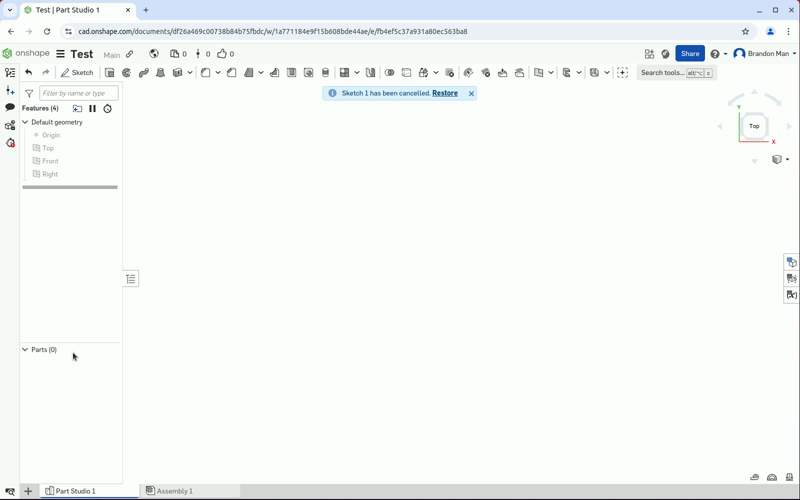
key(y)
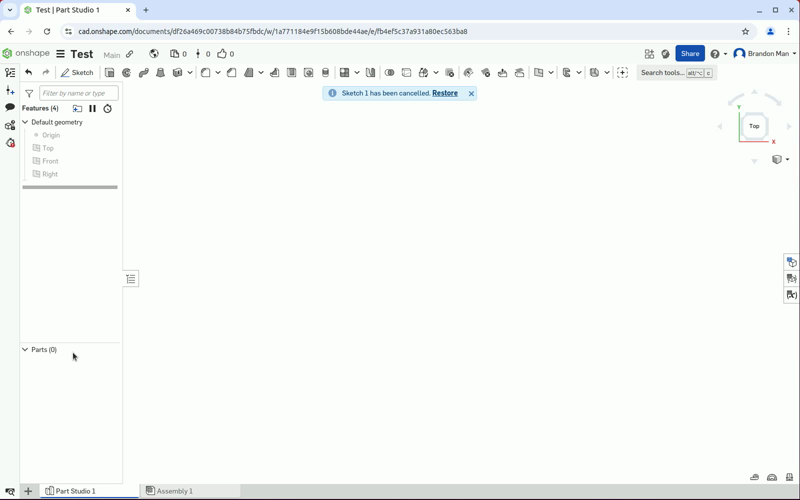
key(shift+p)
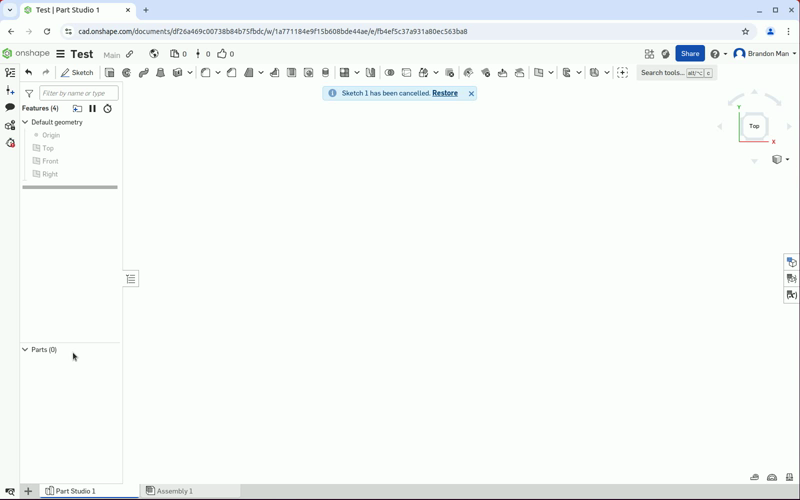
key(space)
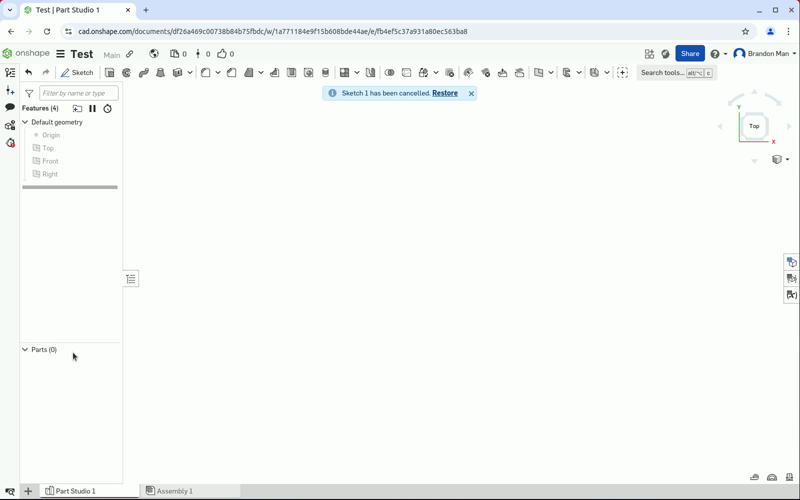
key_down(shift)
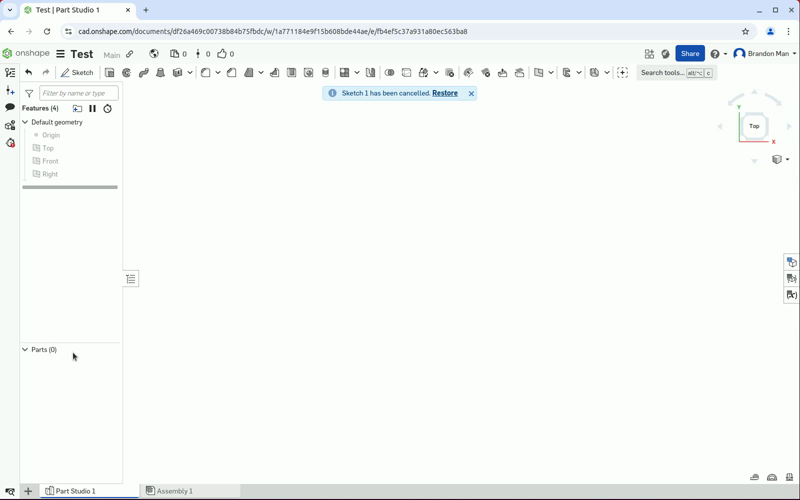
key(up)
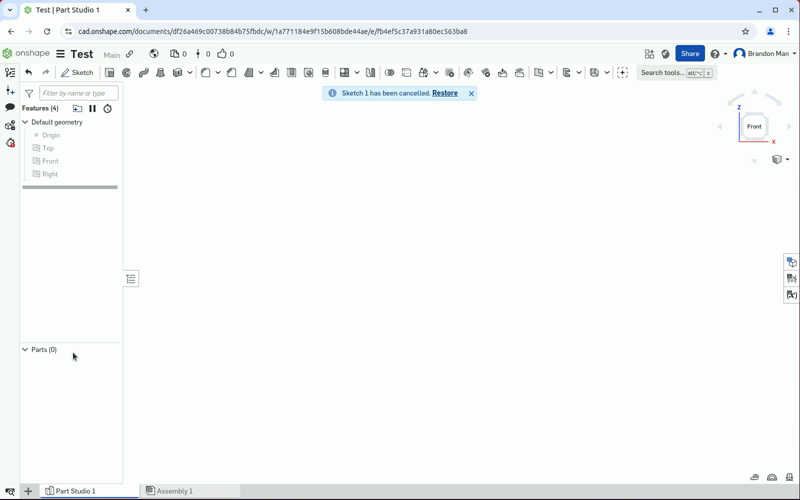
key_up(shift)
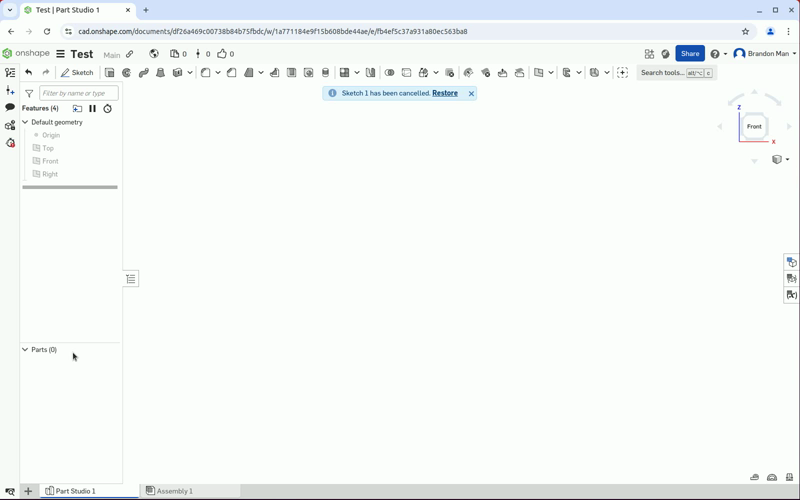
key(space)
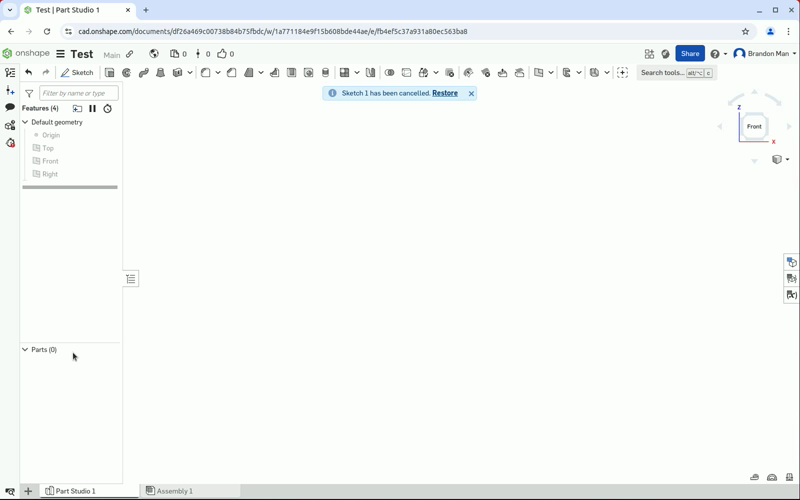
key_down(shift)
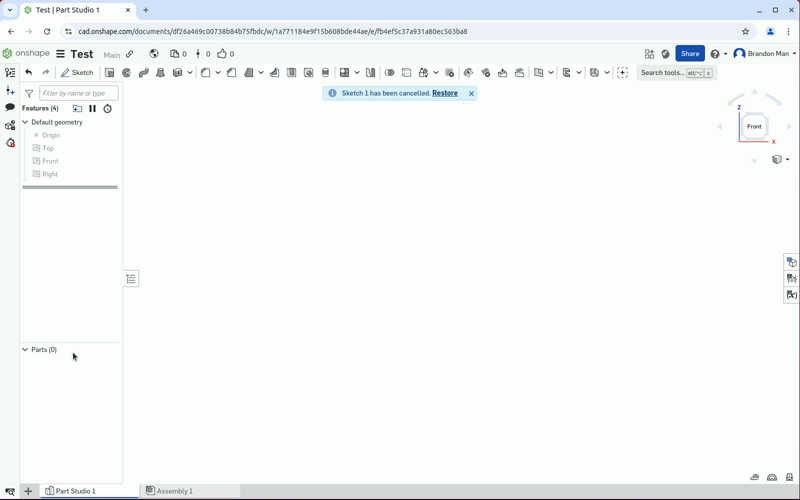
key(left)
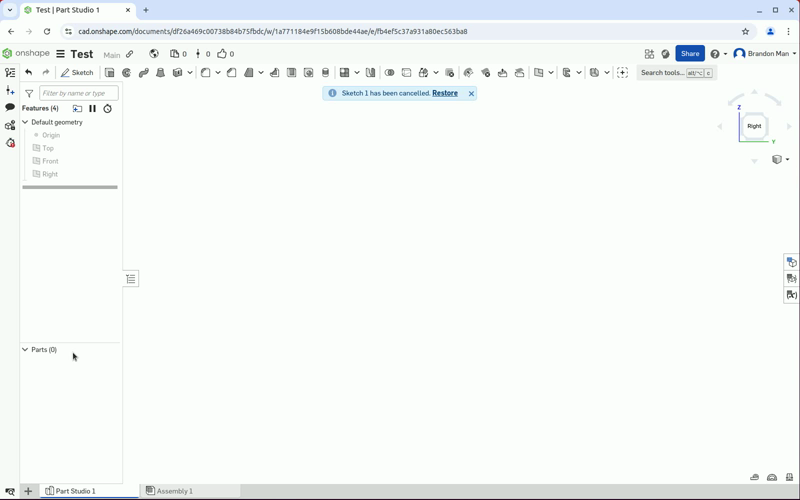
key_up(shift)
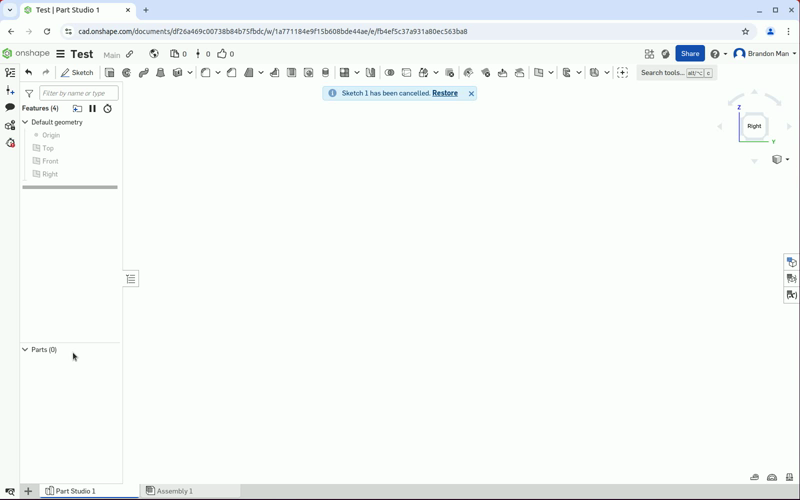
mouse_move(73, 352)
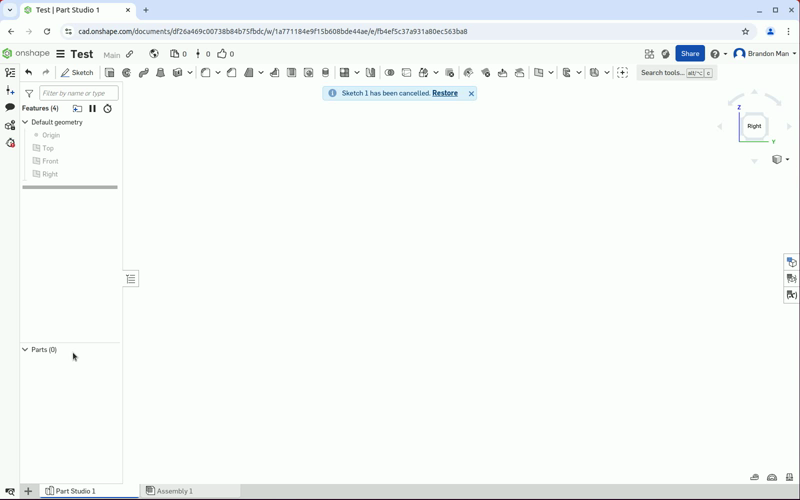
key(shift+y)
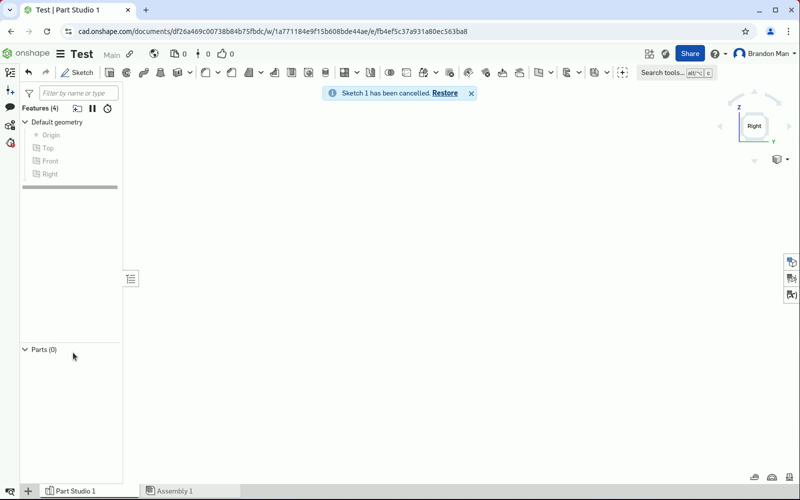
key(shift+s)
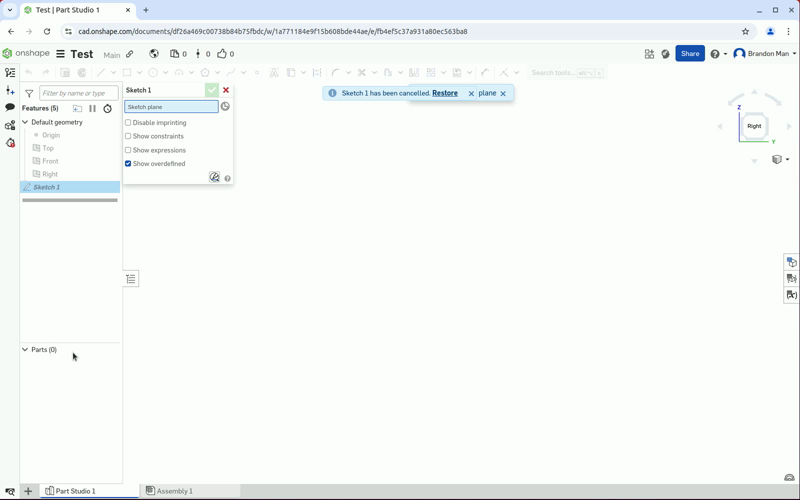
mouse_move(73, 176)
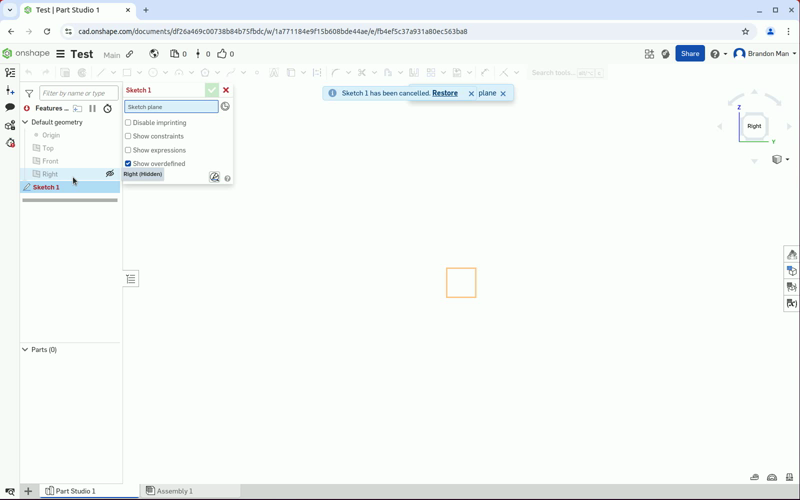
click(73, 176)
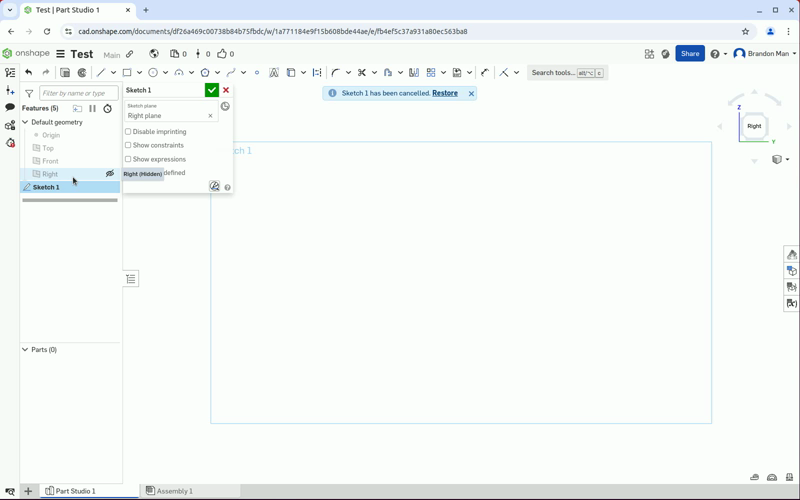
mouse_move(73, 352)
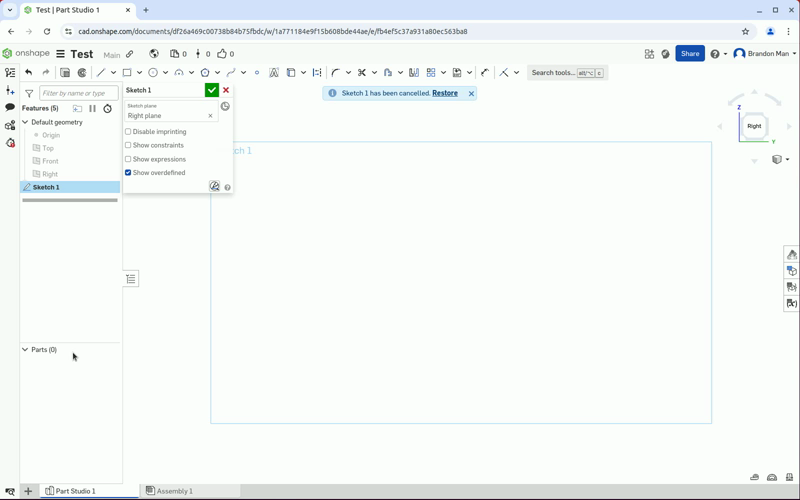
key(y)
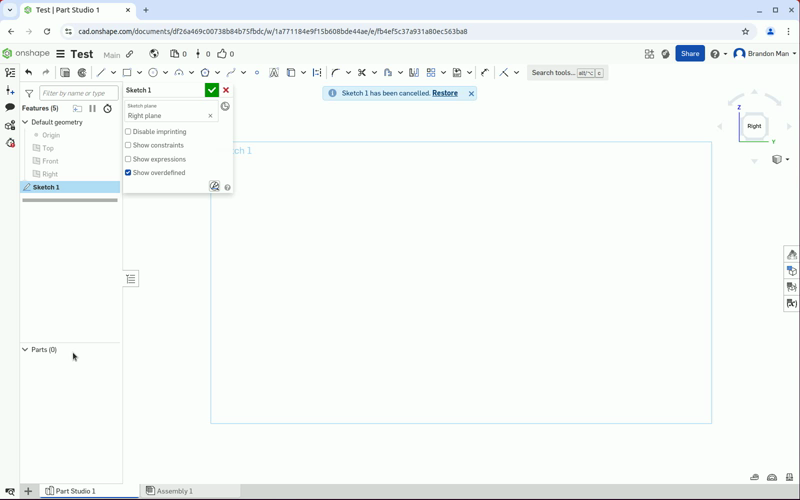
key(l)
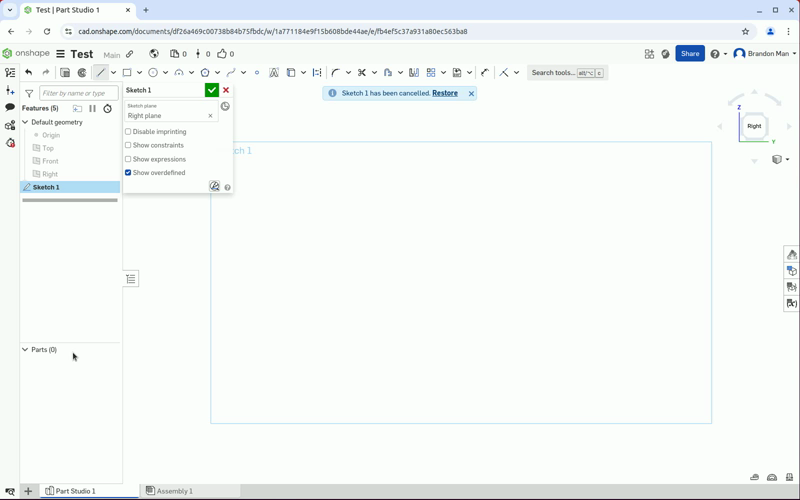
key_down(shift)
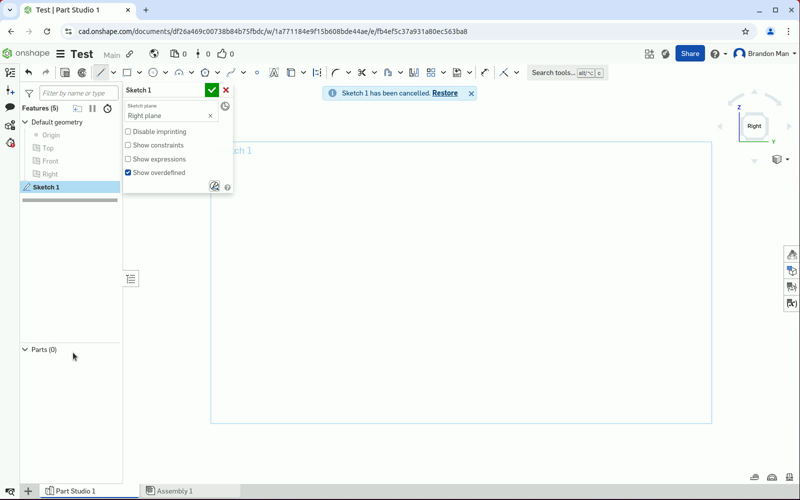
mouse_move(460, 282)
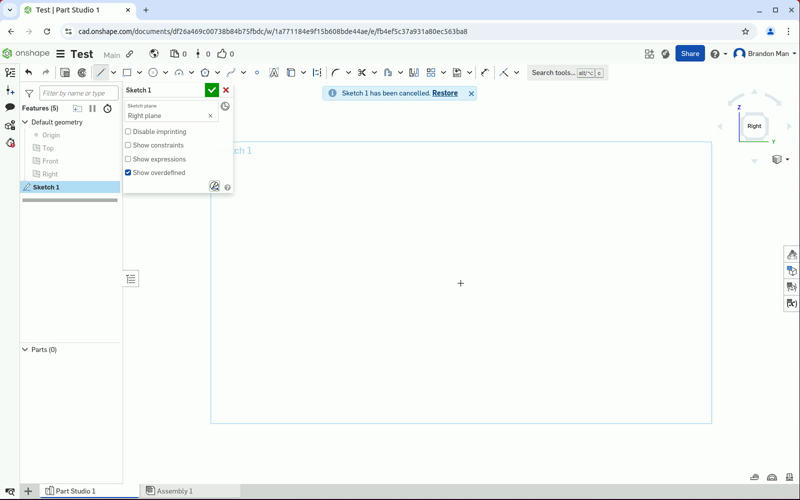
click(460, 282)
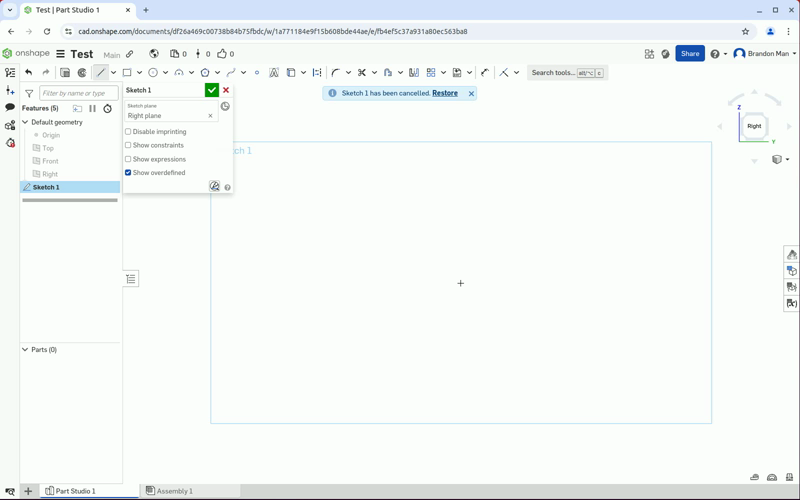
key_up(shift)
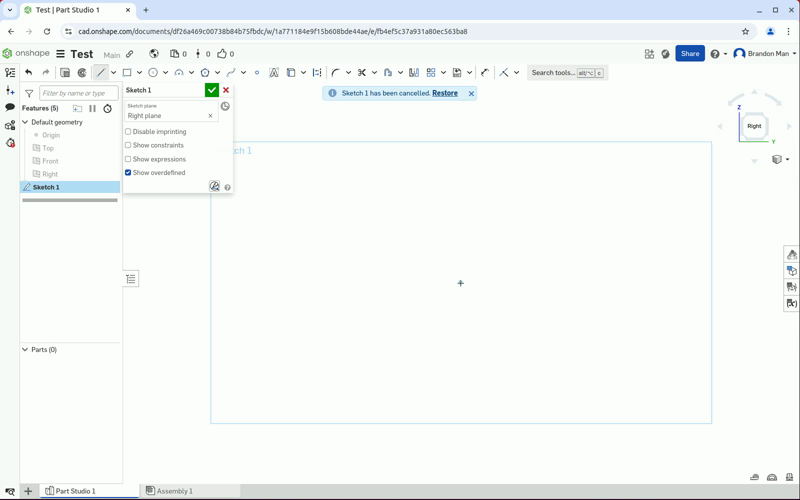
key_down(shift)
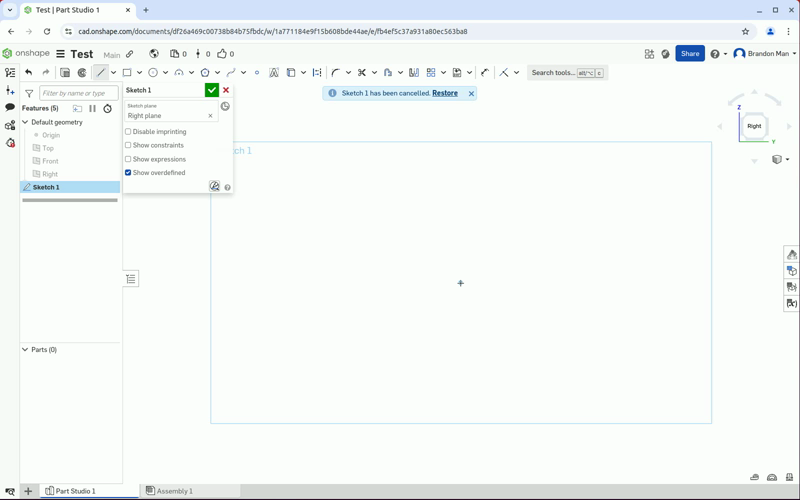
mouse_move(490, 282)
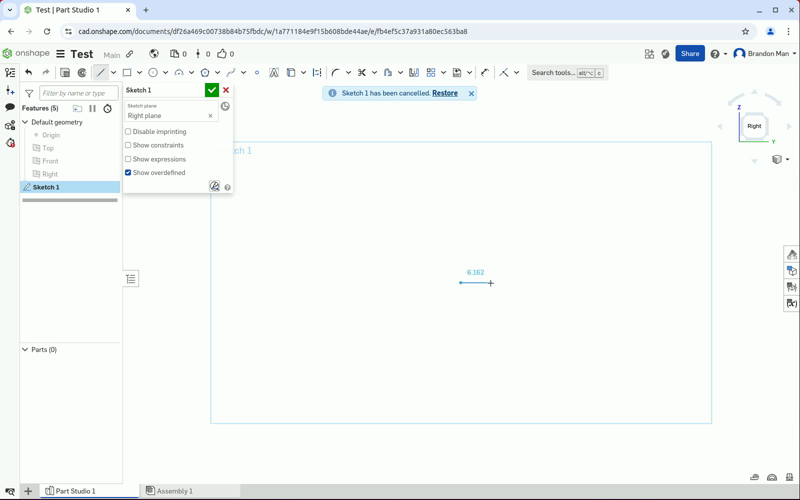
mouse_move(483, 282)
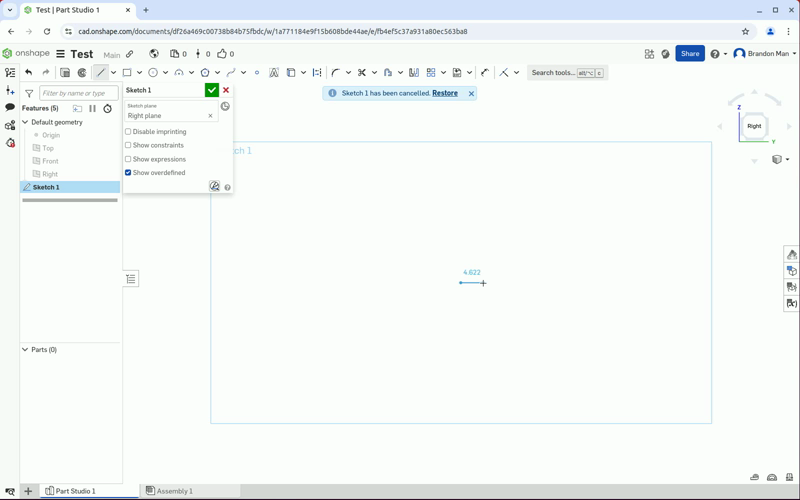
click(483, 282)
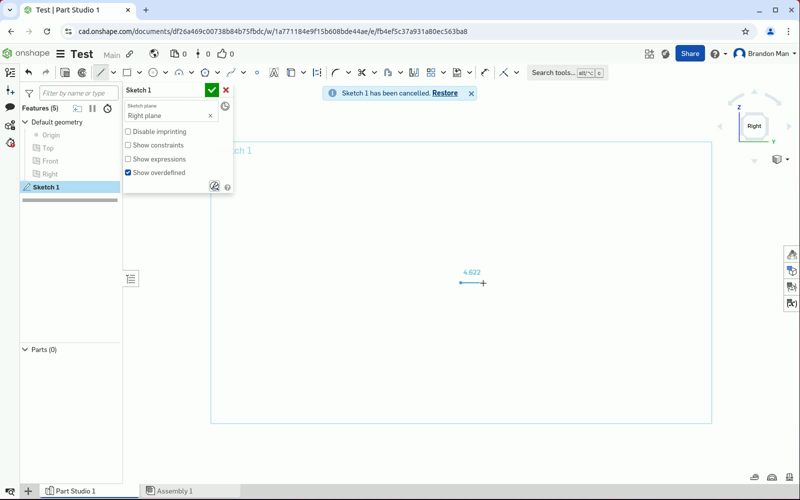
key_up(shift)
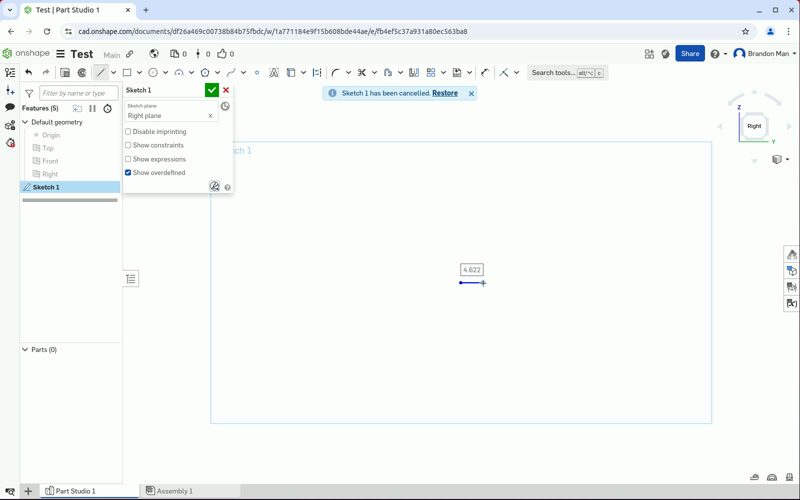
key_down(shift)
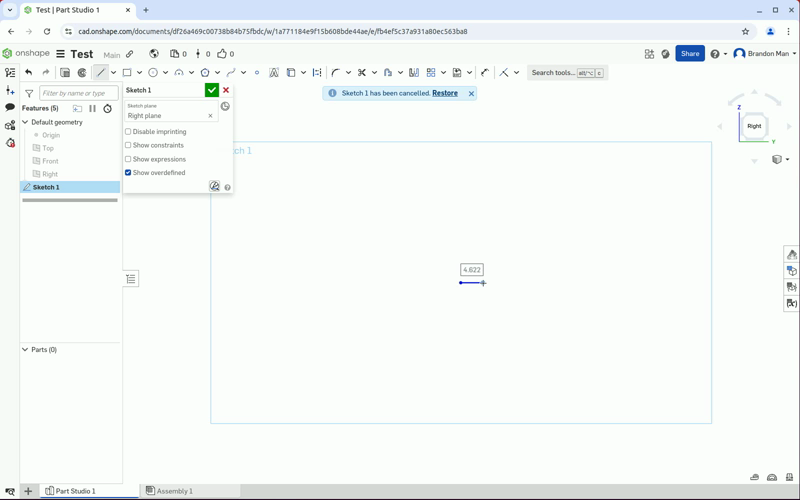
mouse_move(483, 170)
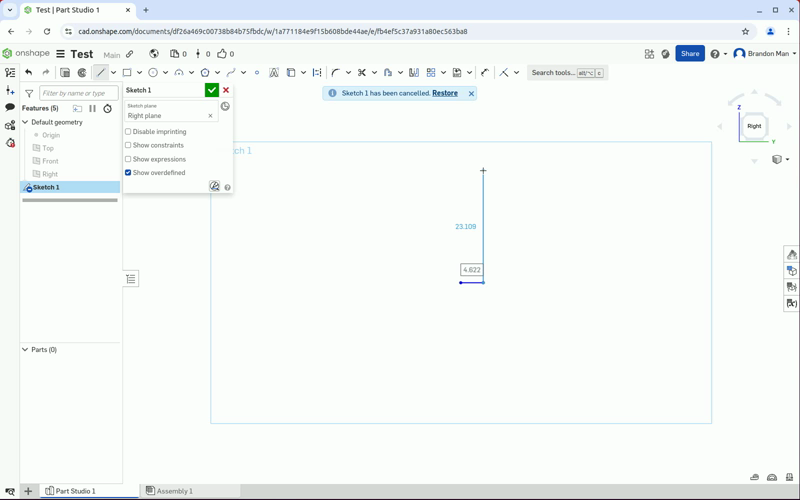
click(483, 170)
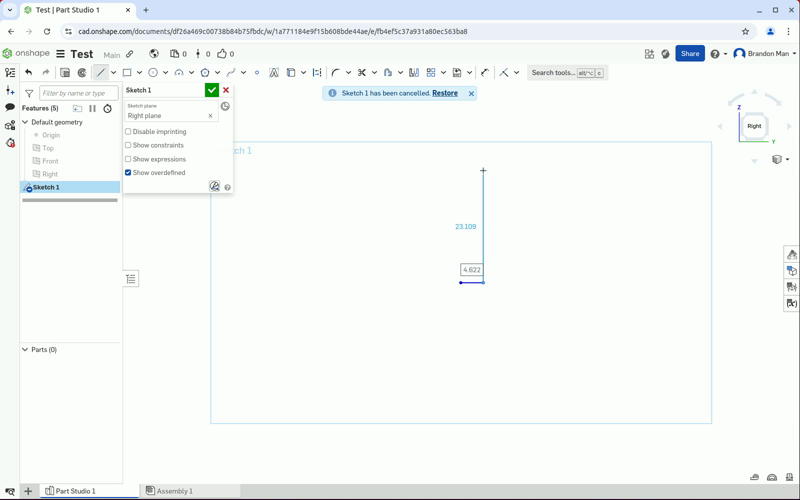
key_up(shift)
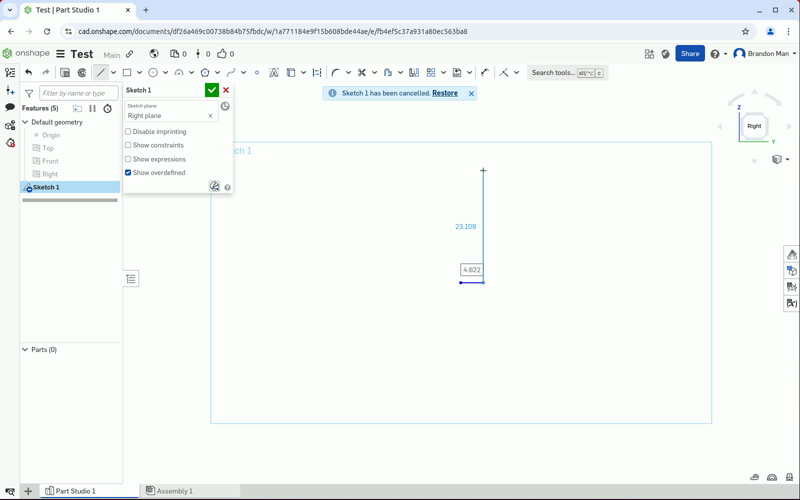
key_down(shift)
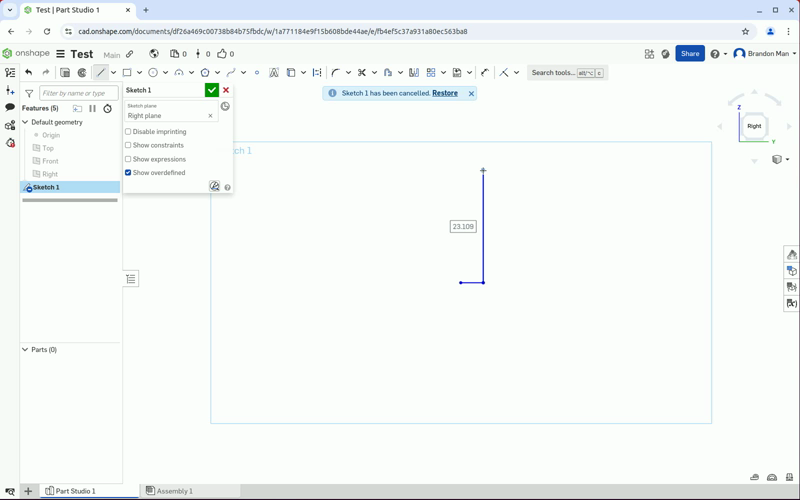
mouse_move(513, 170)
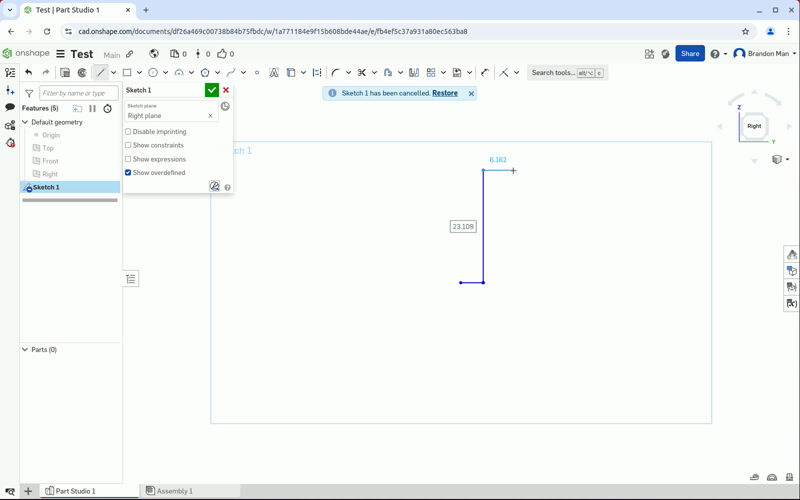
mouse_move(460, 170)
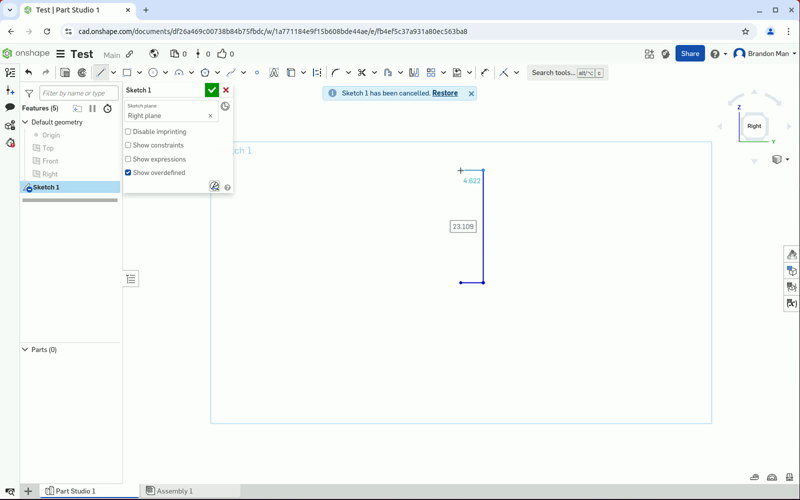
click(460, 170)
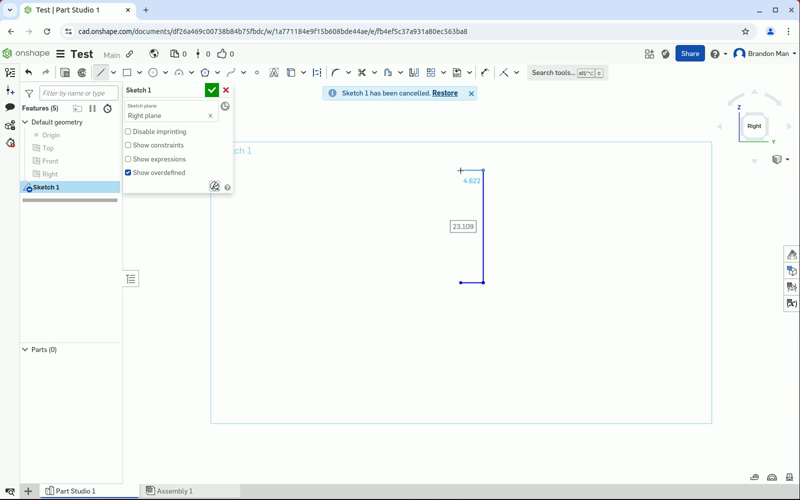
key_up(shift)
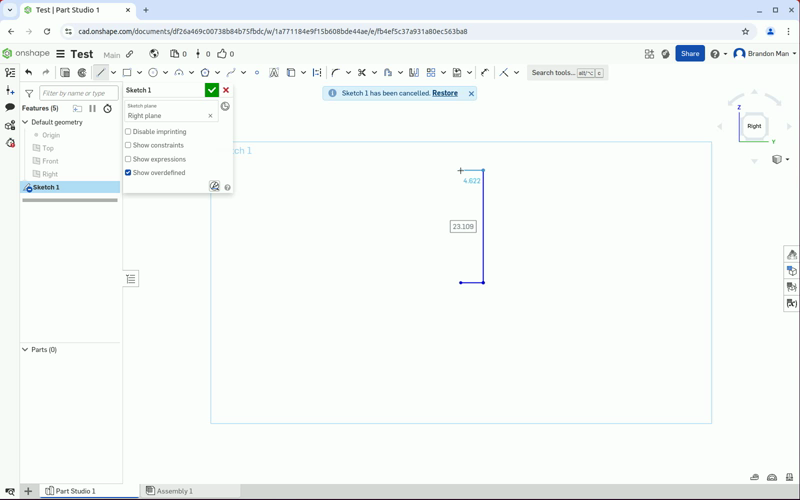
key_down(shift)
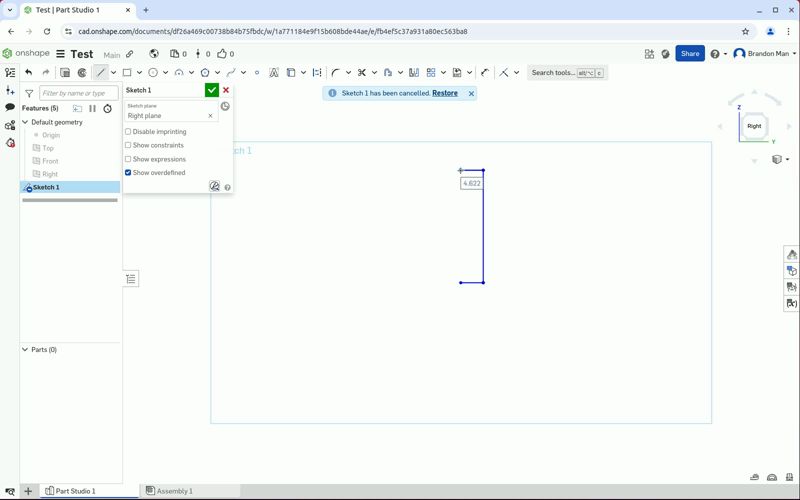
mouse_move(460, 282)
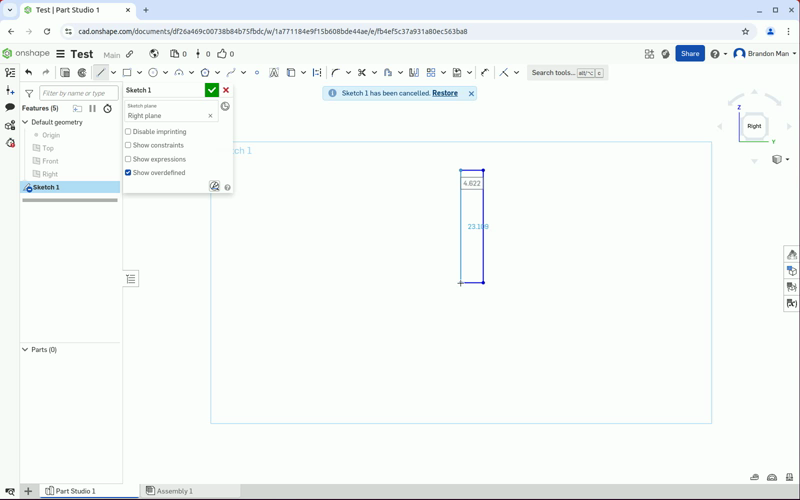
key_up(shift)
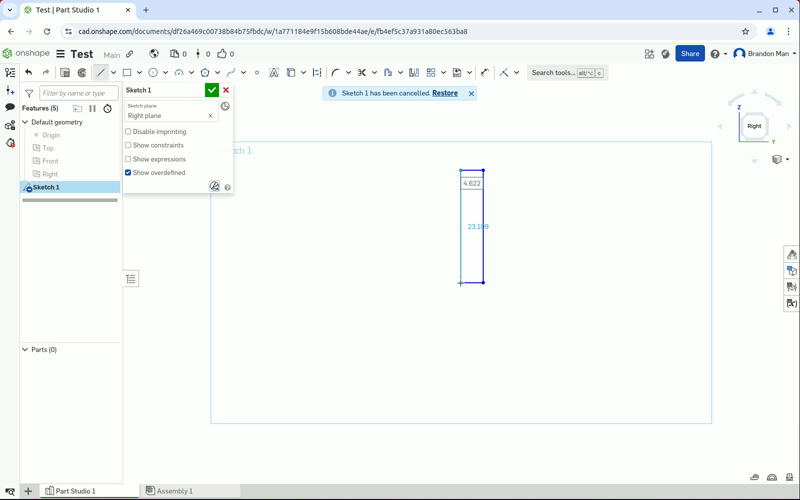
click(460, 282)
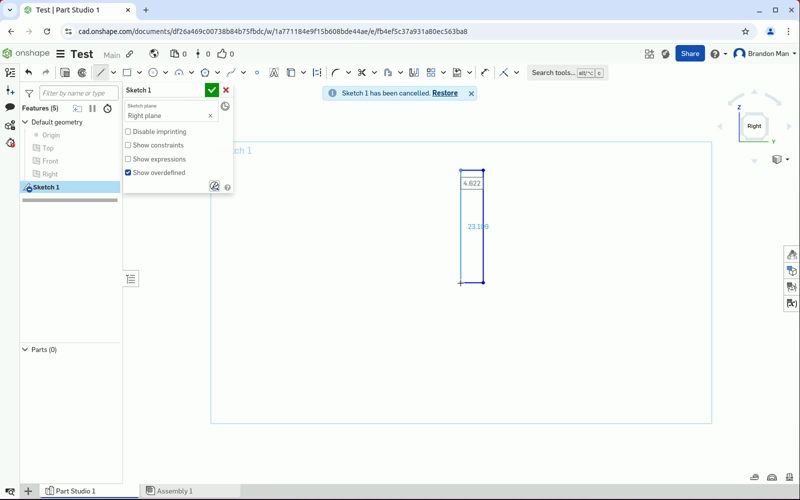
key(esc)
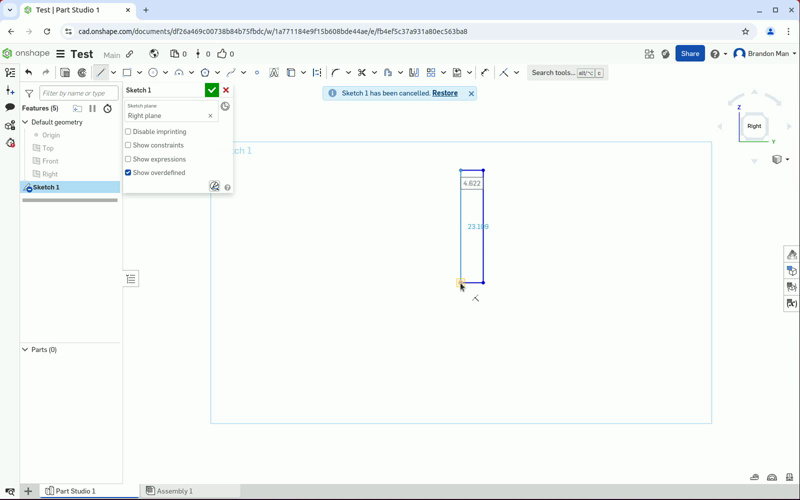
mouse_move(479, 173)
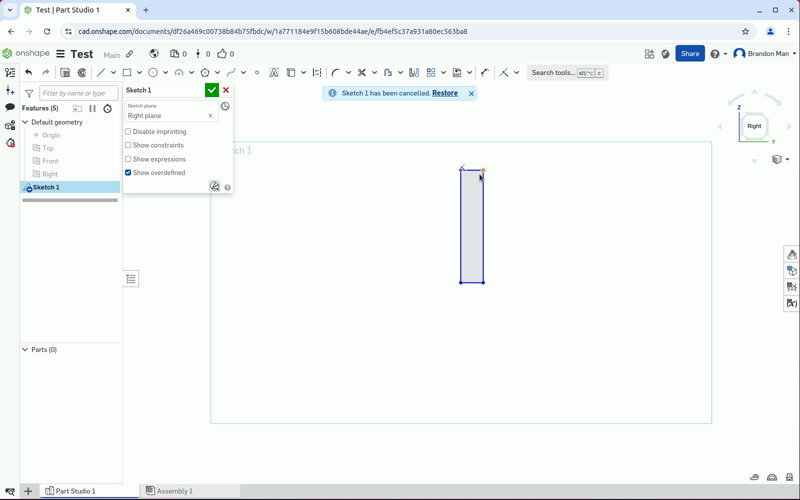
click(479, 173)
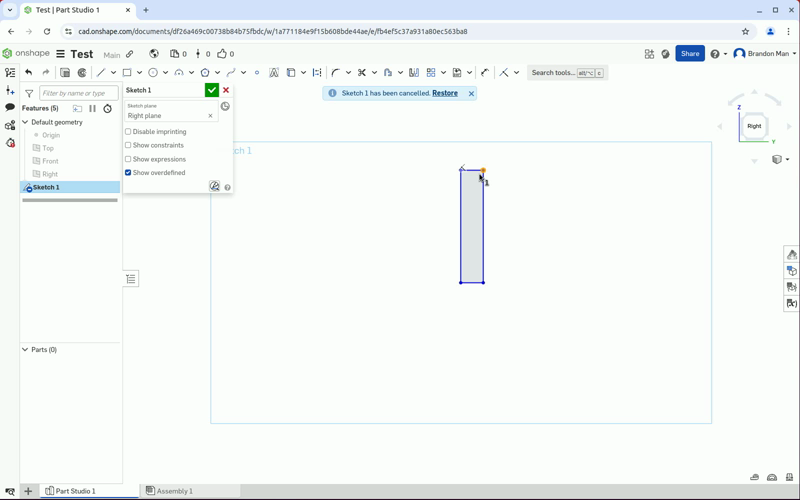
mouse_move(73, 352)
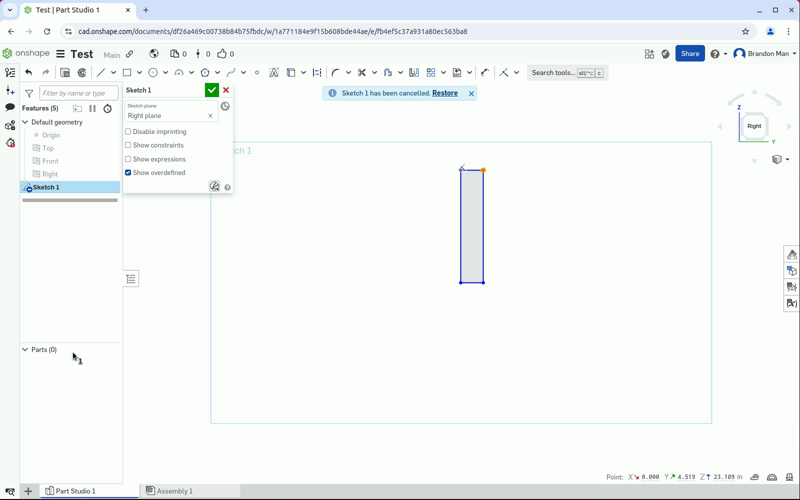
key(shift+y)
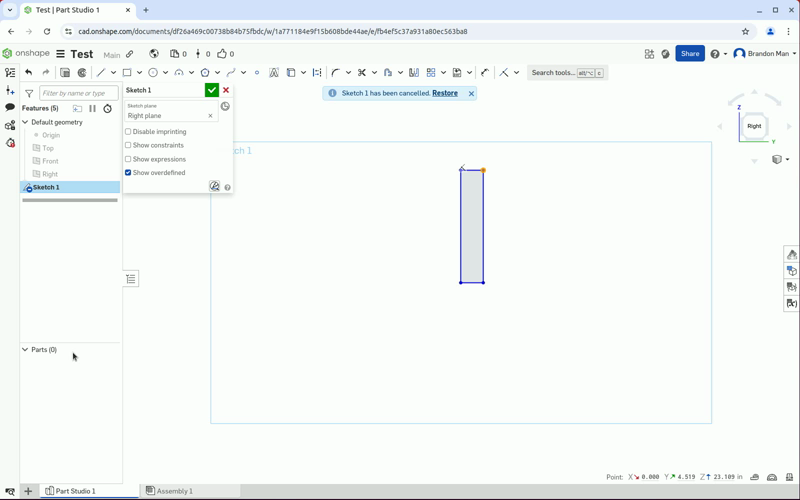
key(shift+e)
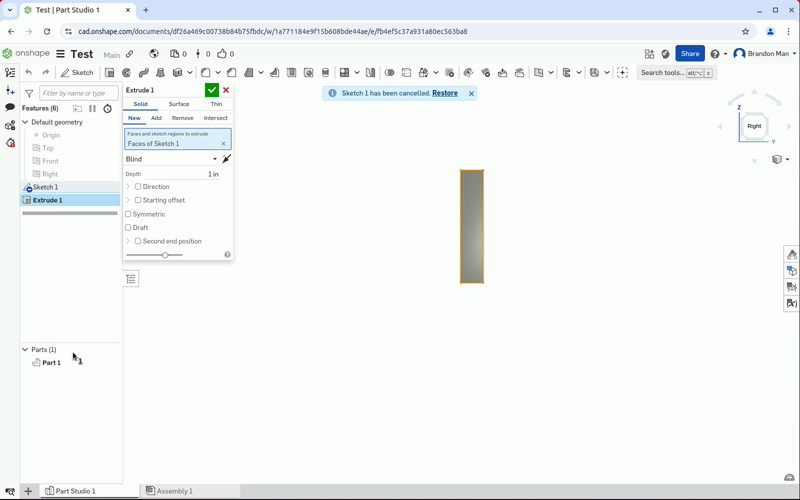
mouse_move(143, 106)
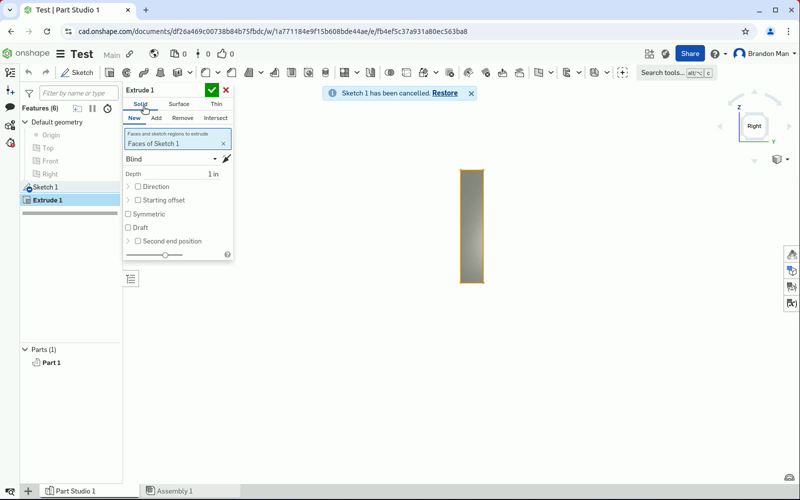
click(143, 106)
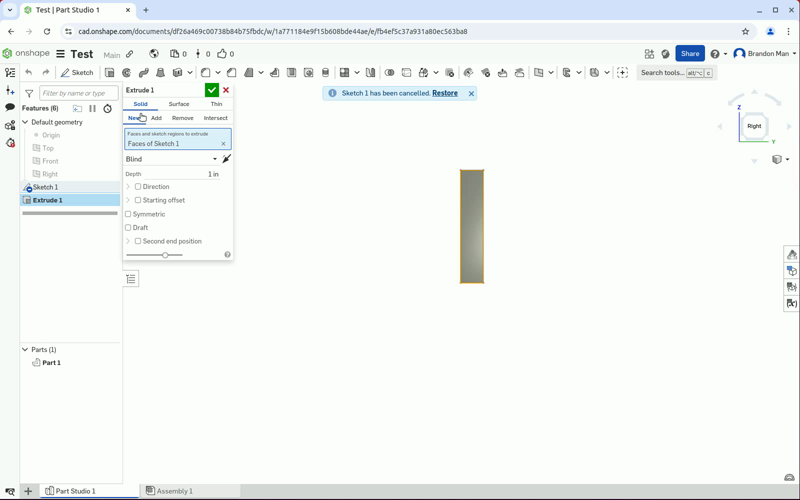
mouse_move(137, 120)
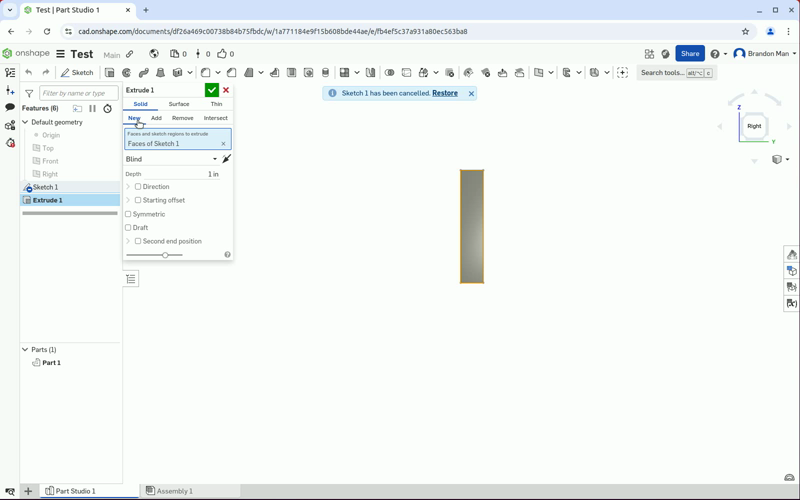
click(137, 120)
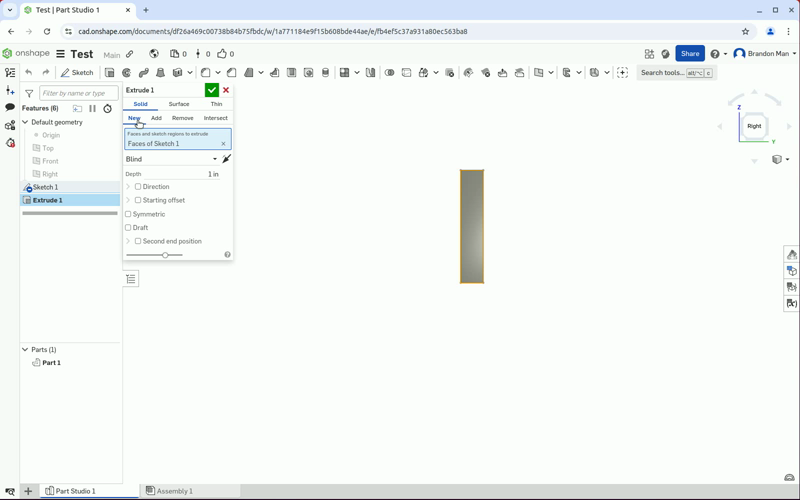
key(tab, 4)
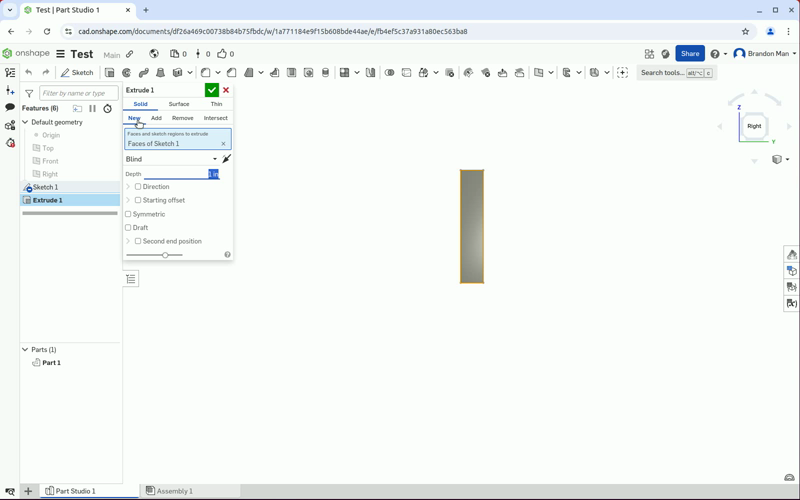
text(0.963)
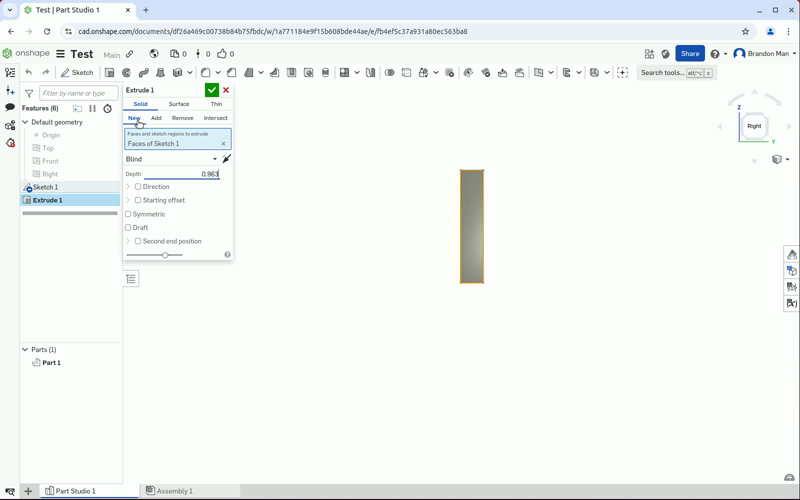
key(enter)
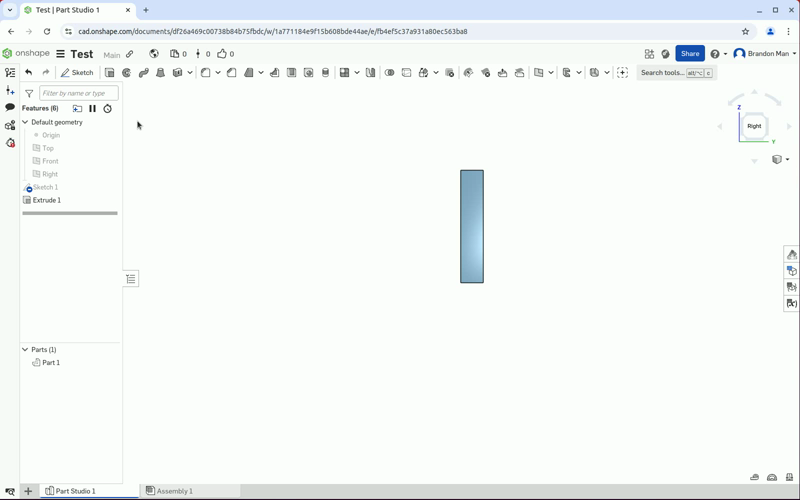
key(shift+h)
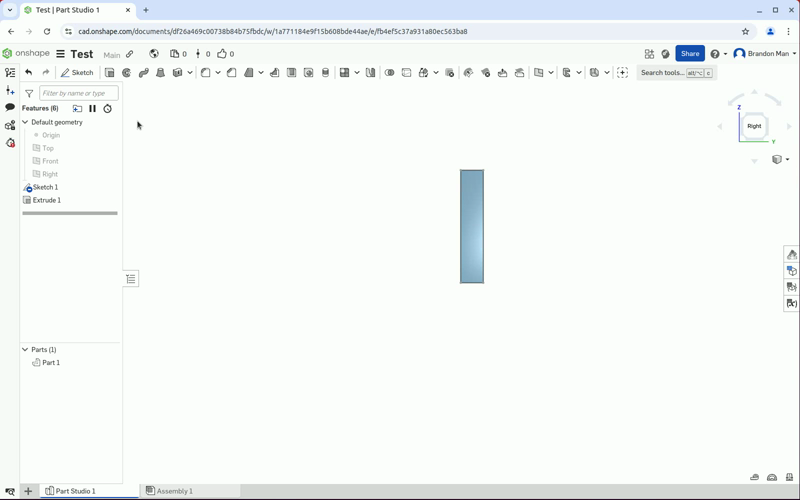
key(shift+h)
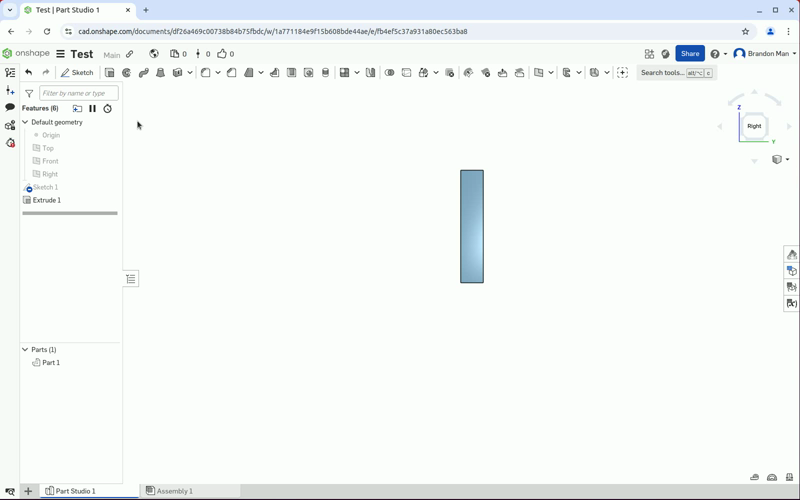
mouse_move(73, 189)
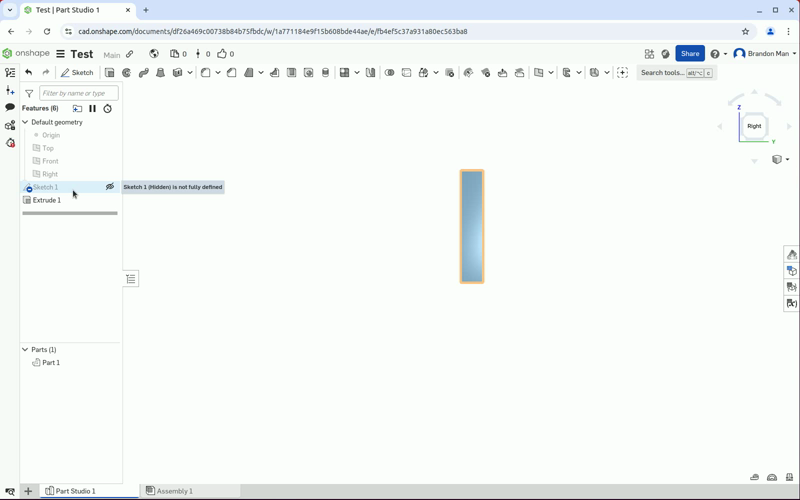
click(73, 189)
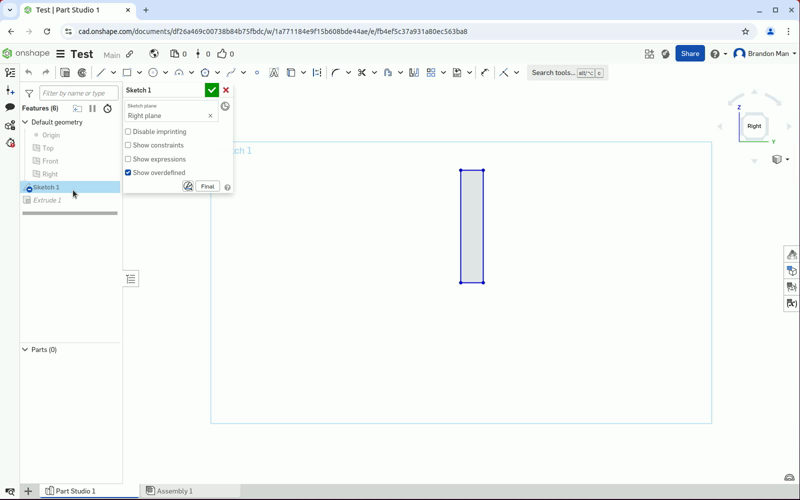
mouse_move(229, 92)
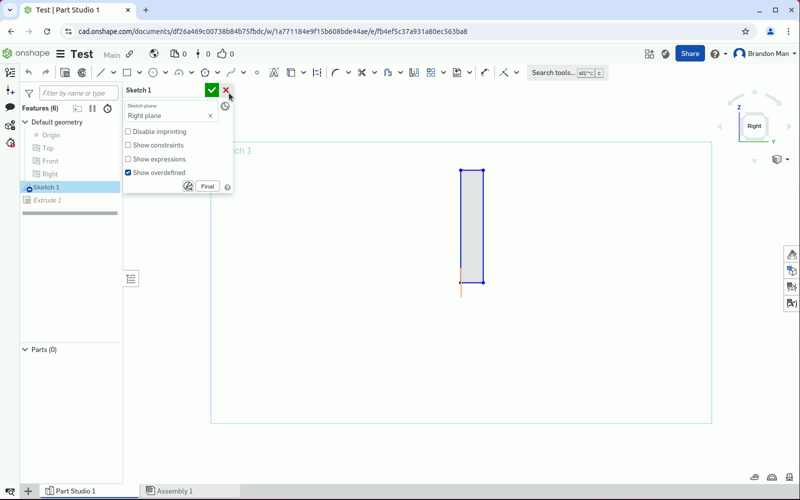
click(229, 92)
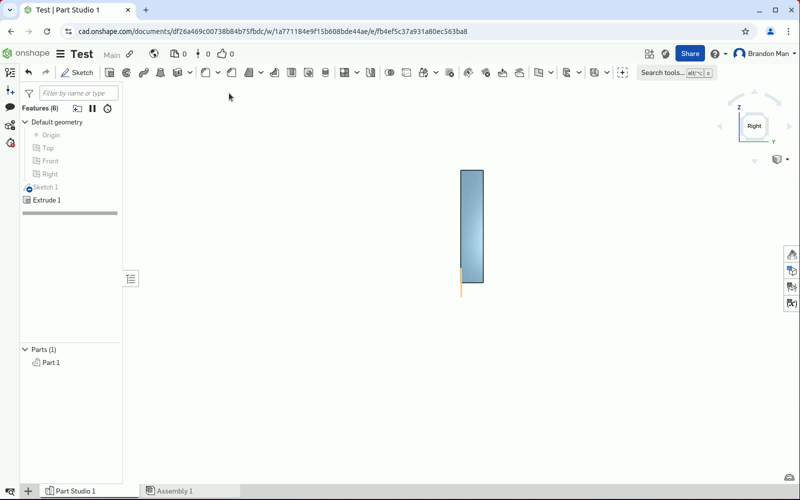
mouse_move(541, 75)
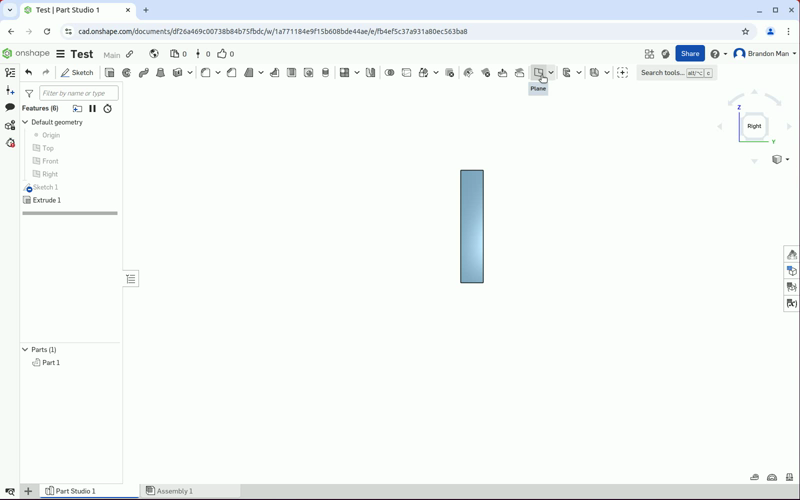
click(541, 75)
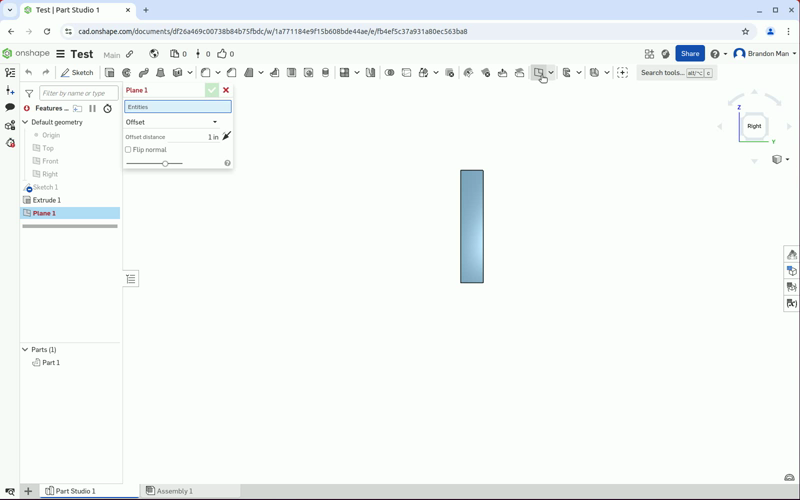
mouse_move(73, 176)
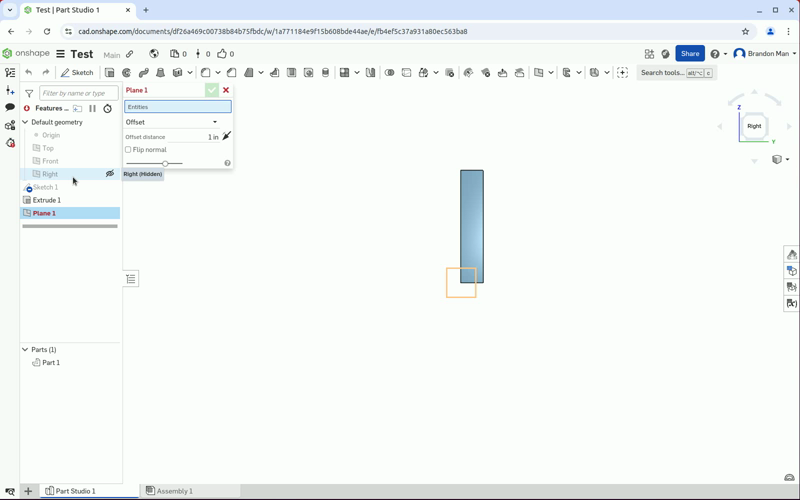
click(73, 176)
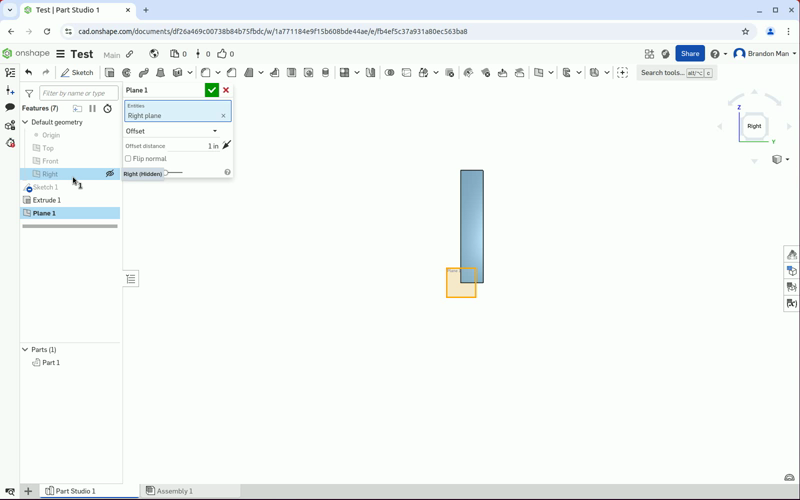
key(tab, 2)
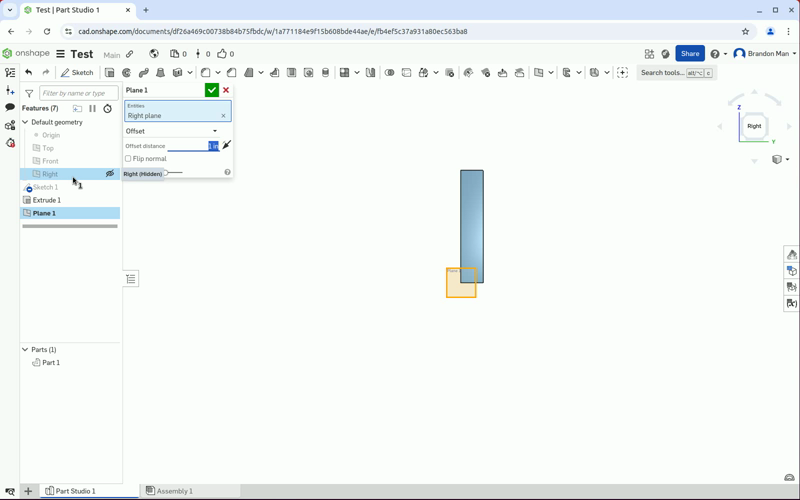
text(0.955)
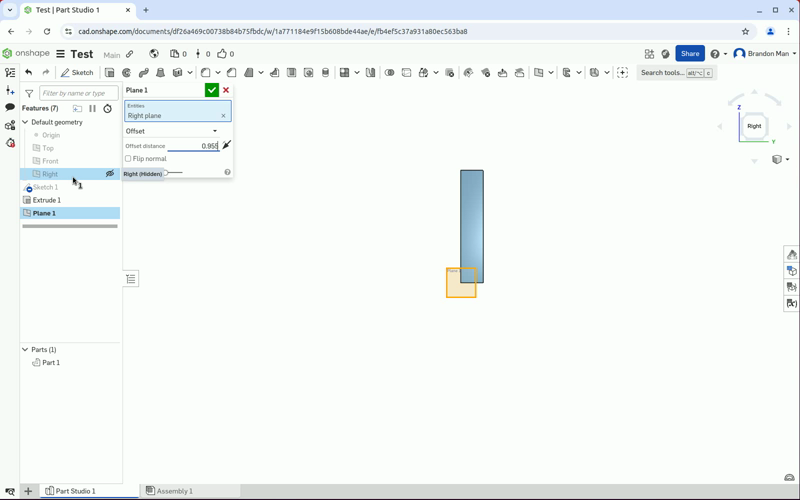
key(enter, 2)
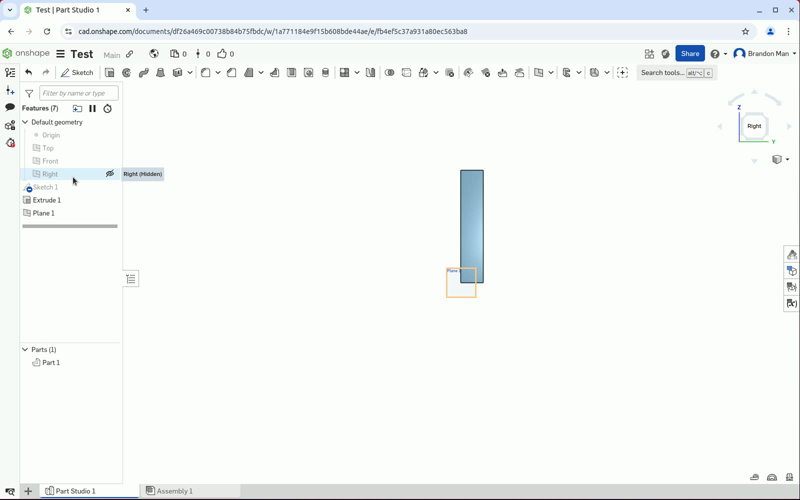
key(shift+s)
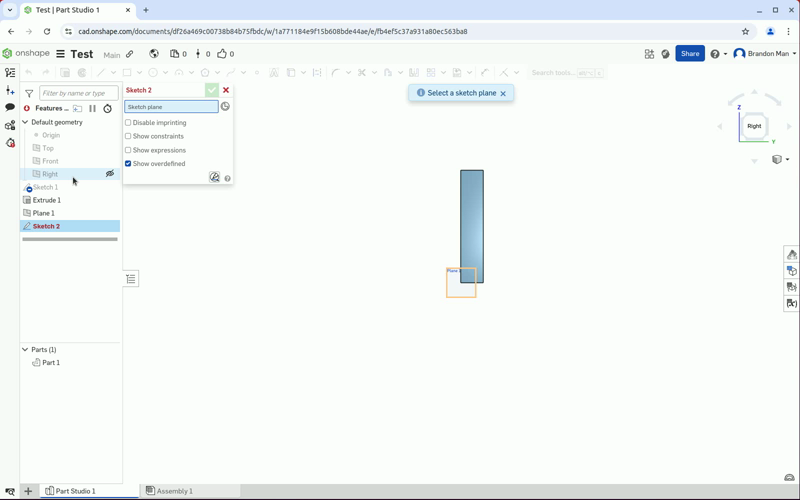
mouse_move(73, 215)
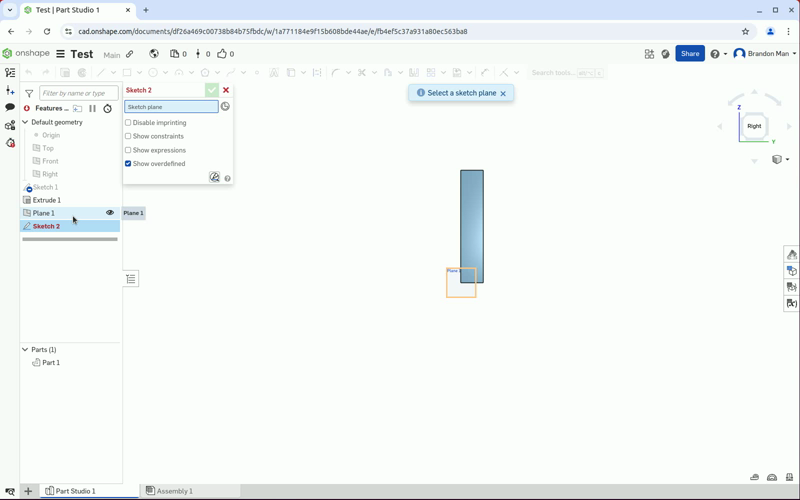
click(73, 215)
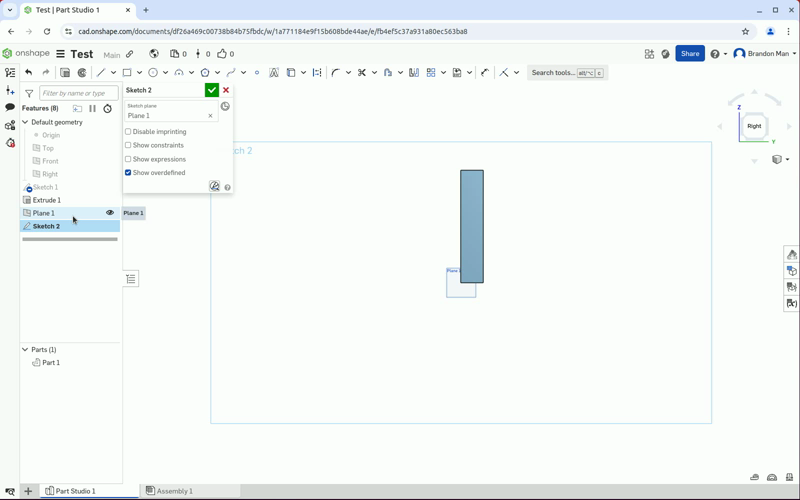
mouse_move(73, 352)
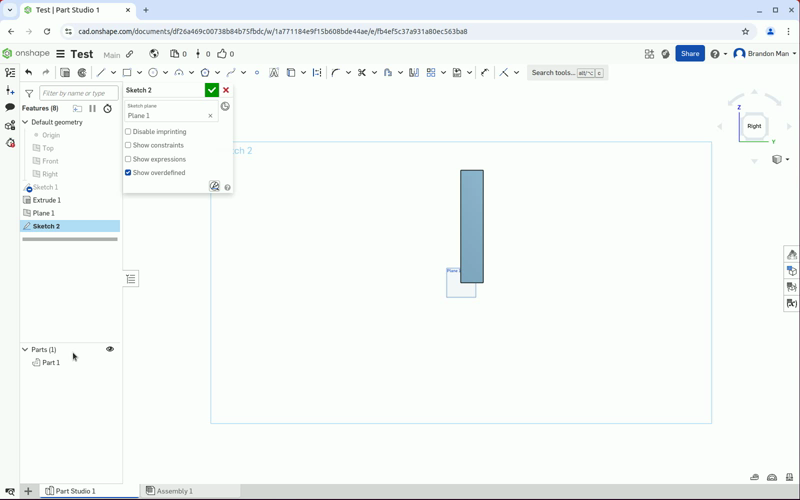
key(y)
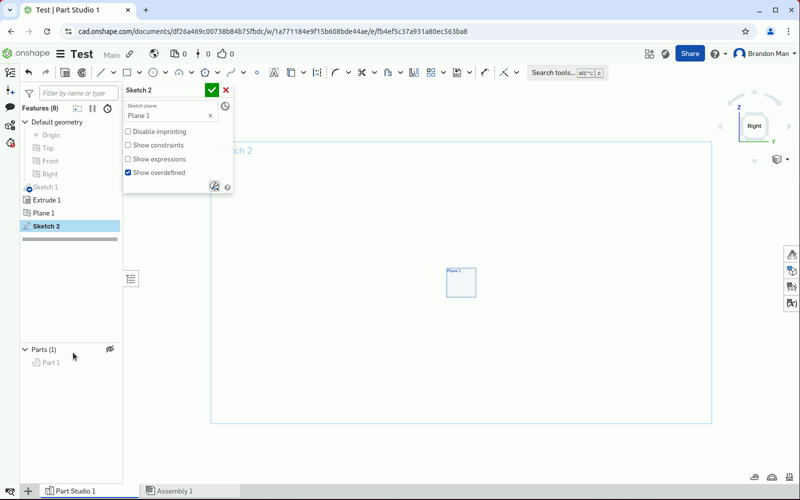
key(c)
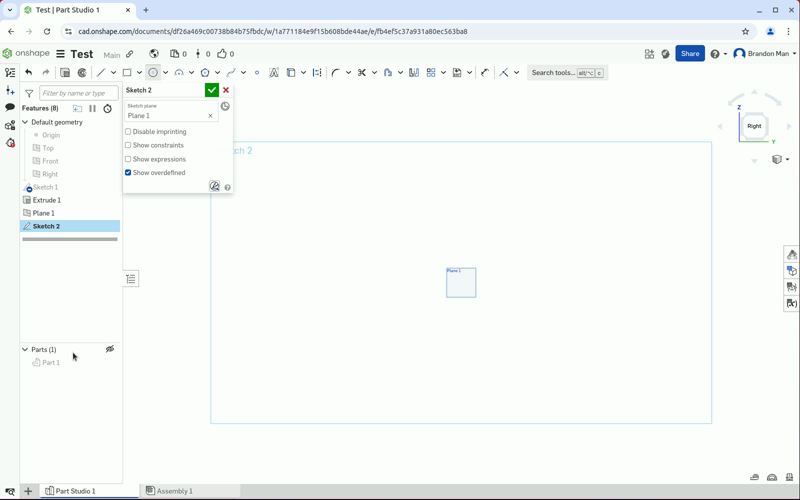
key_down(shift)
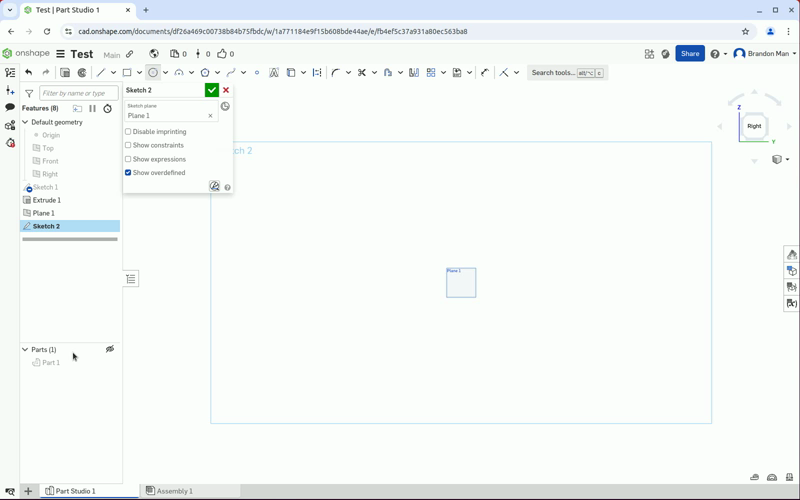
mouse_move(472, 184)
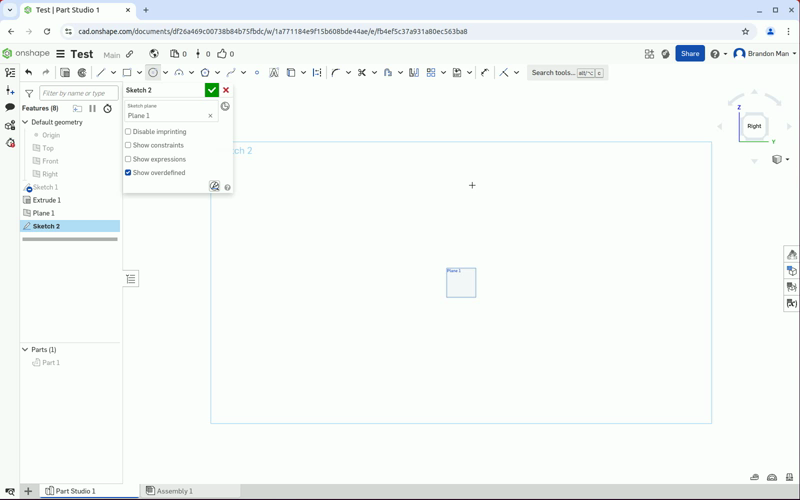
click(472, 184)
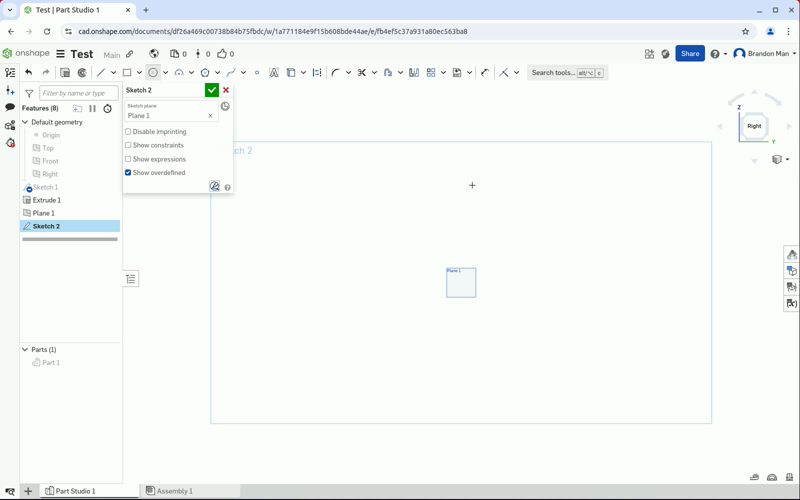
key_up(shift)
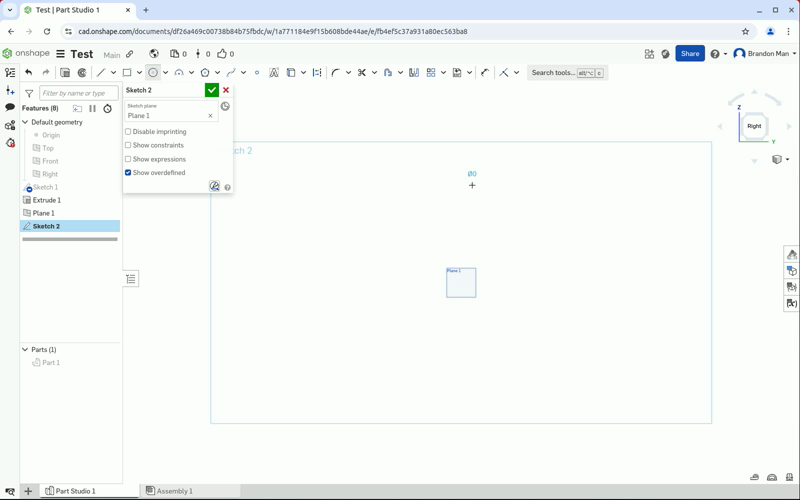
mouse_move(476, 184)
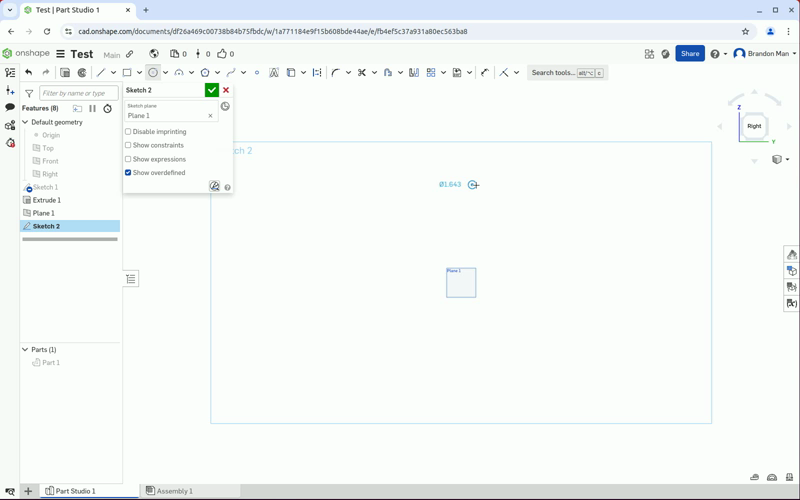
click(476, 184)
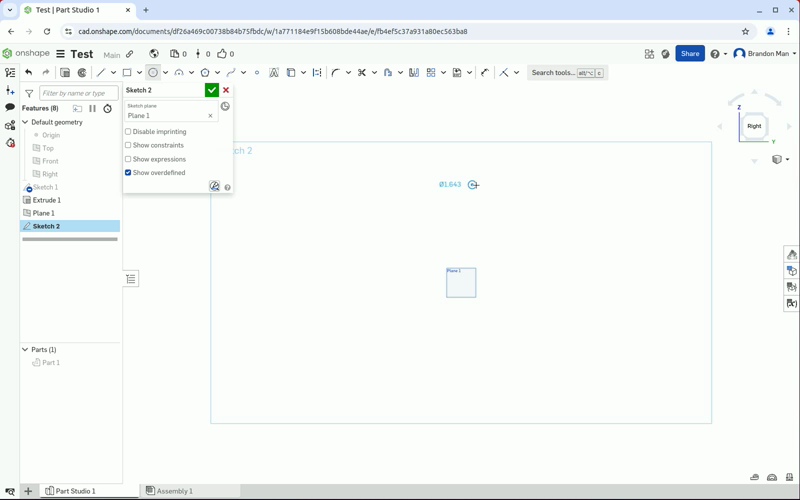
key(esc)
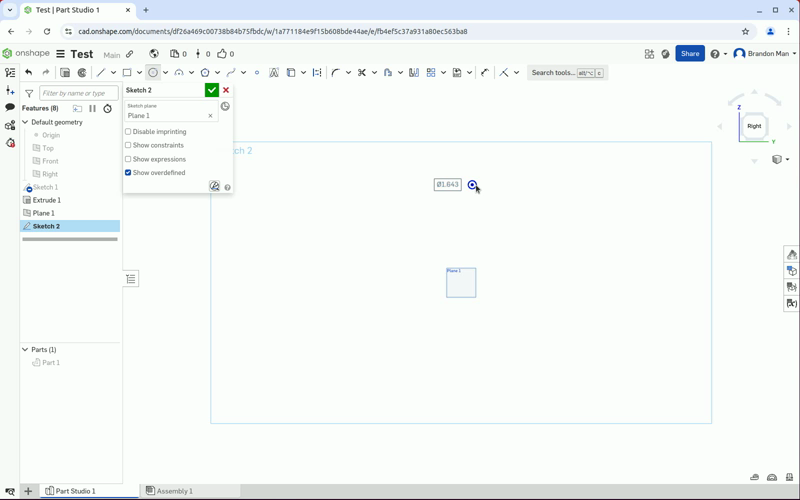
mouse_move(473, 184)
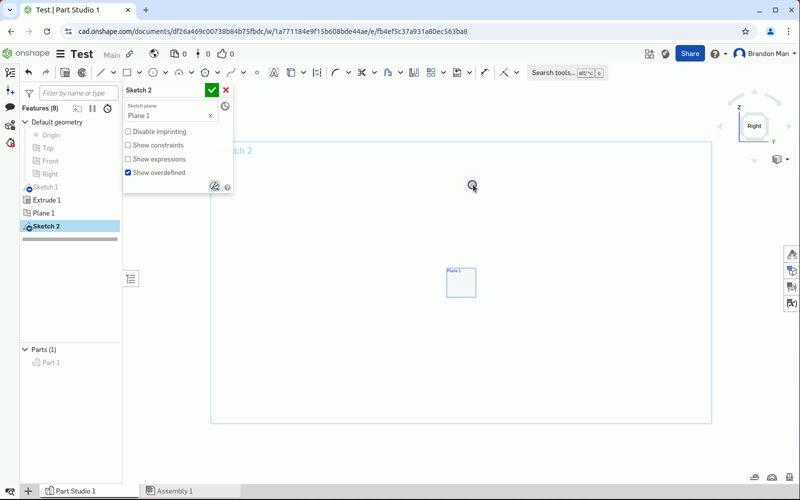
scroll(6)
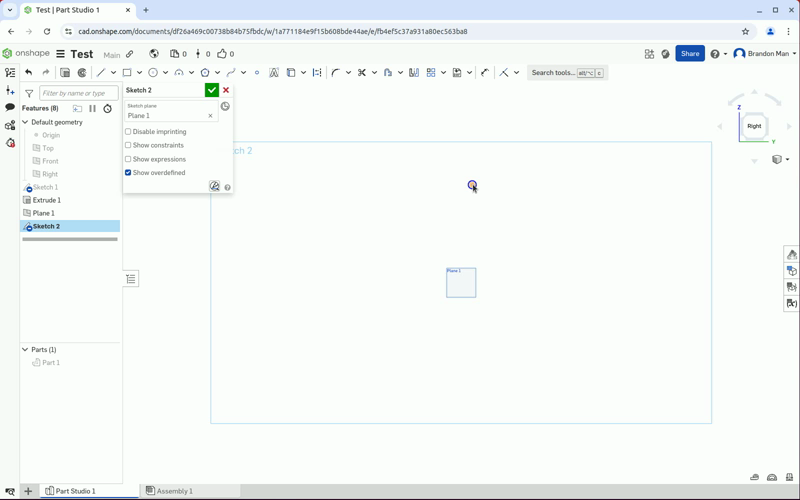
scroll(6)
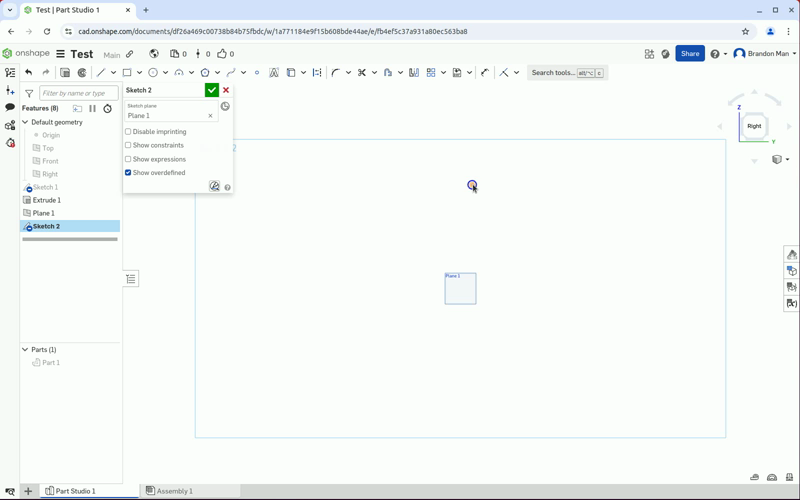
scroll(6)
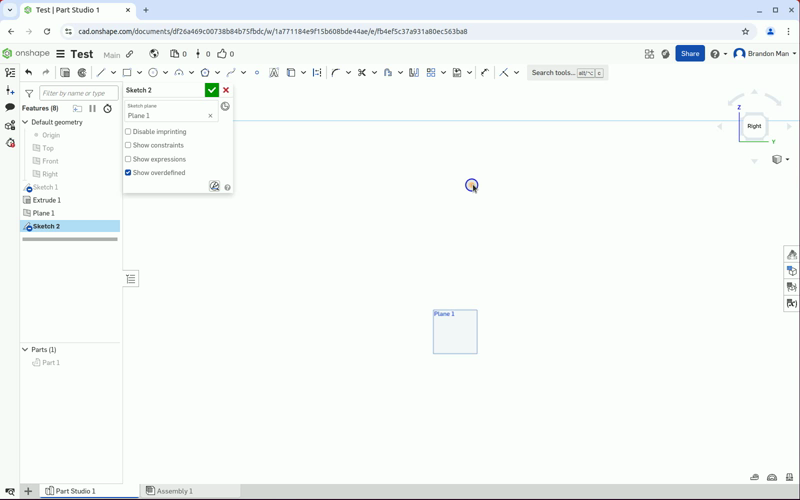
scroll(6)
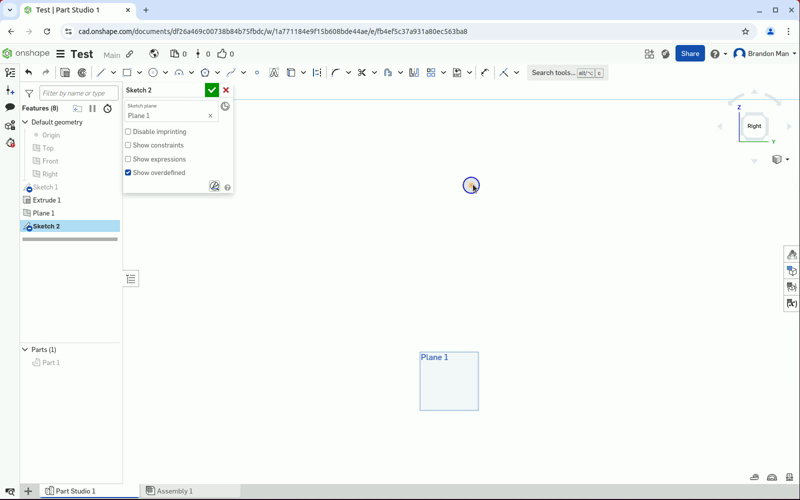
scroll(6)
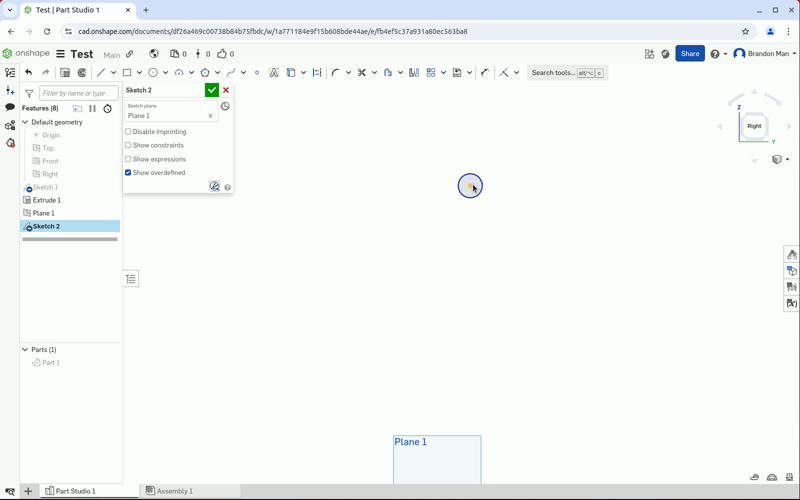
scroll(6)
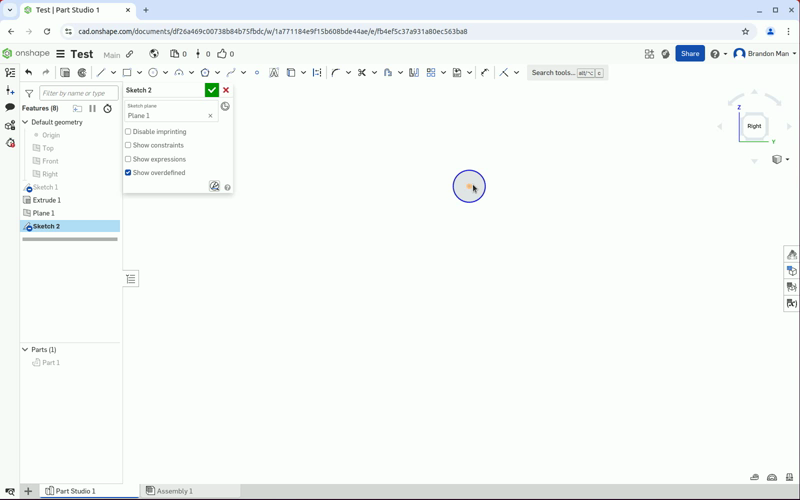
scroll(6)
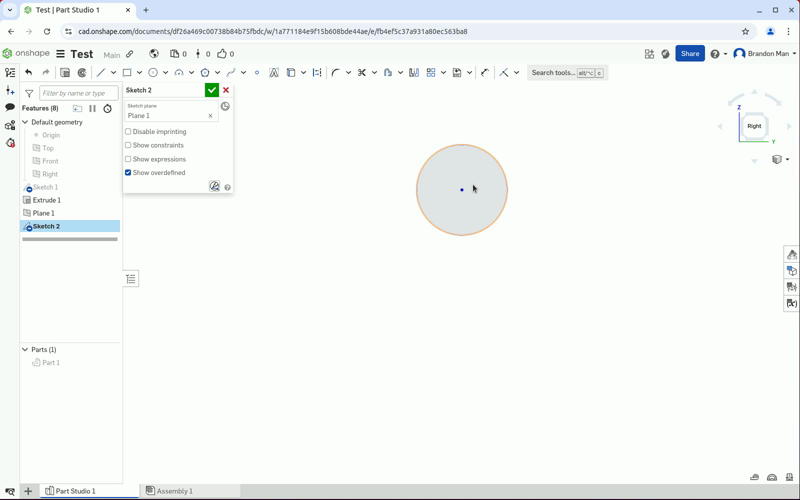
click(473, 184)
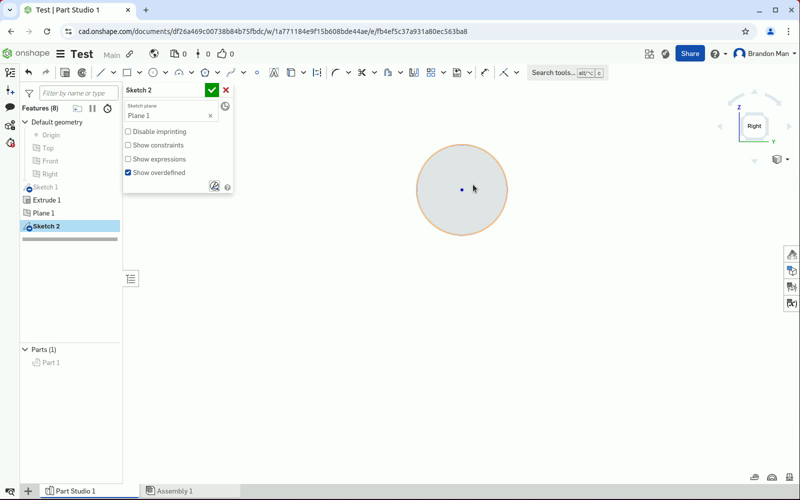
scroll(-6)
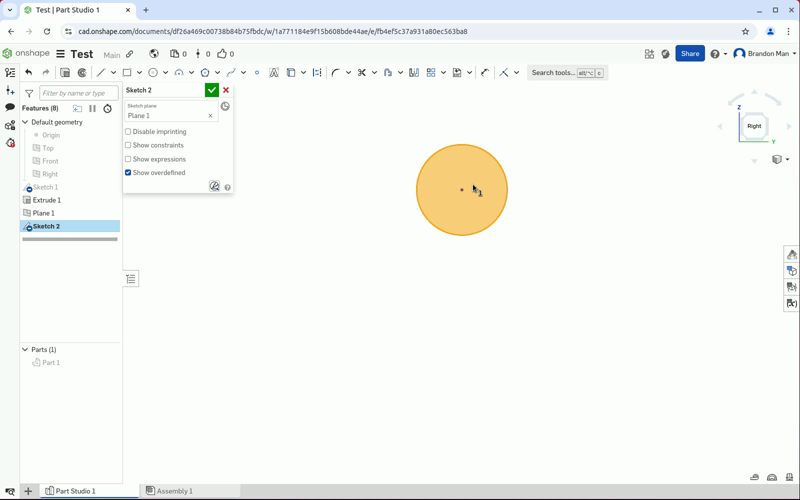
scroll(-6)
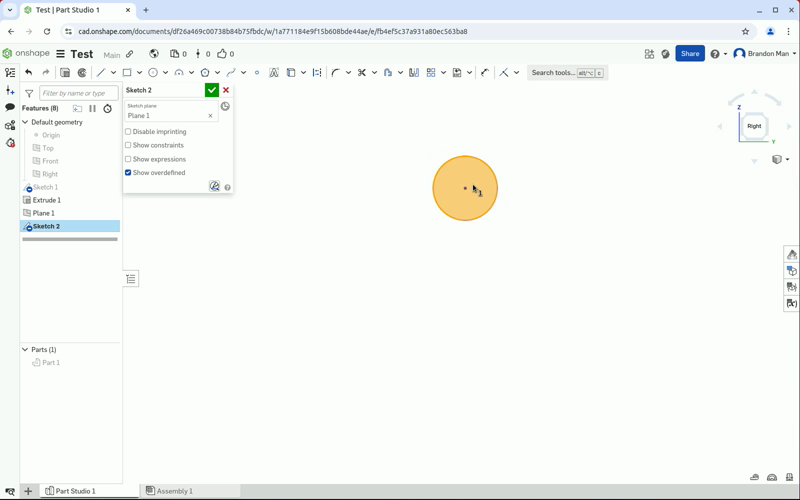
scroll(-6)
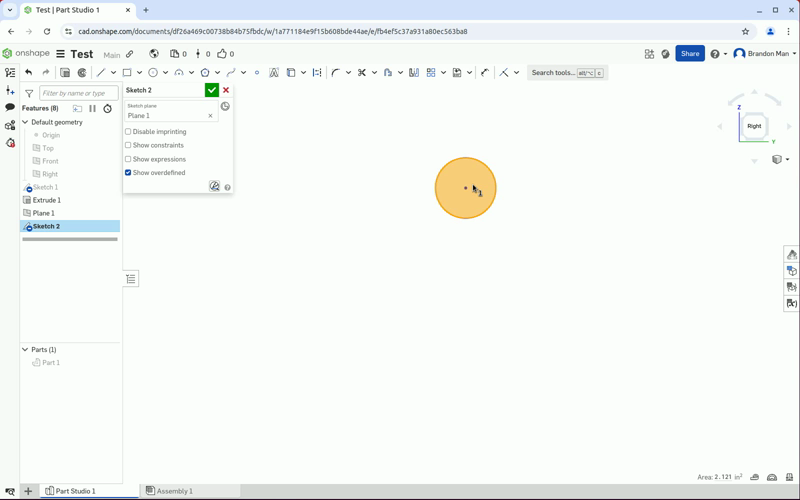
scroll(-6)
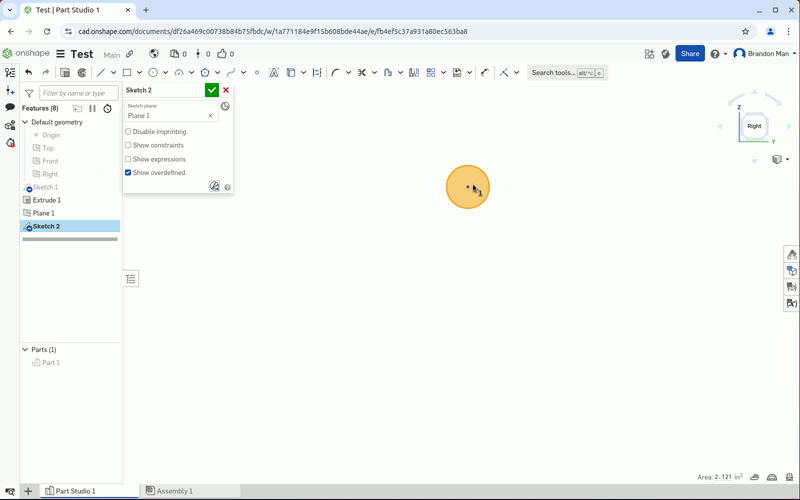
scroll(-6)
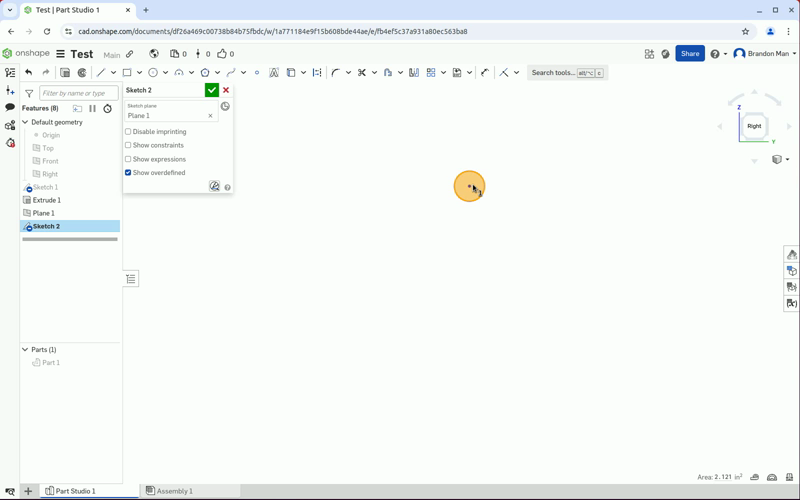
scroll(-6)
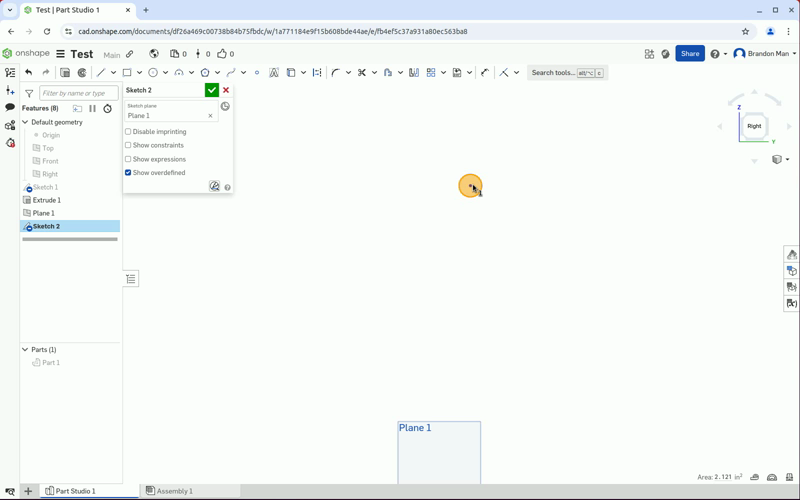
scroll(-6)
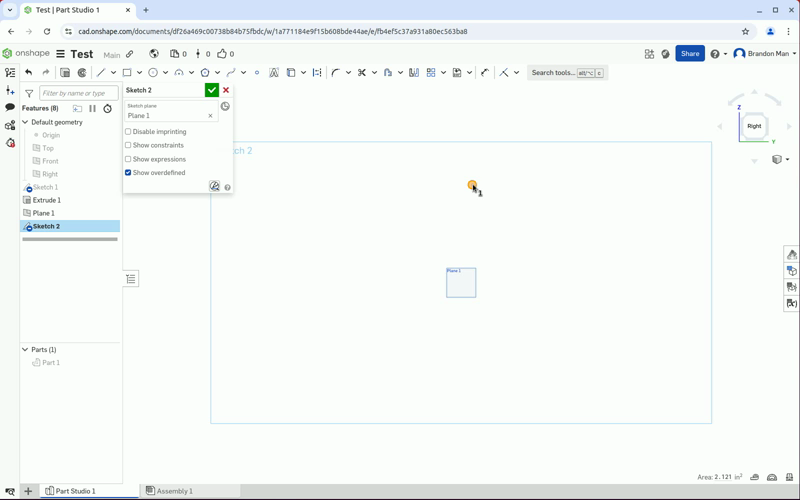
mouse_move(73, 352)
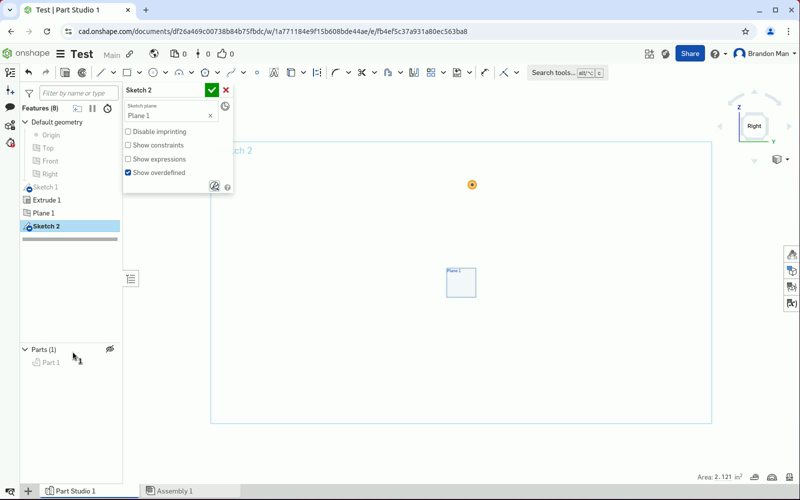
key(shift+y)
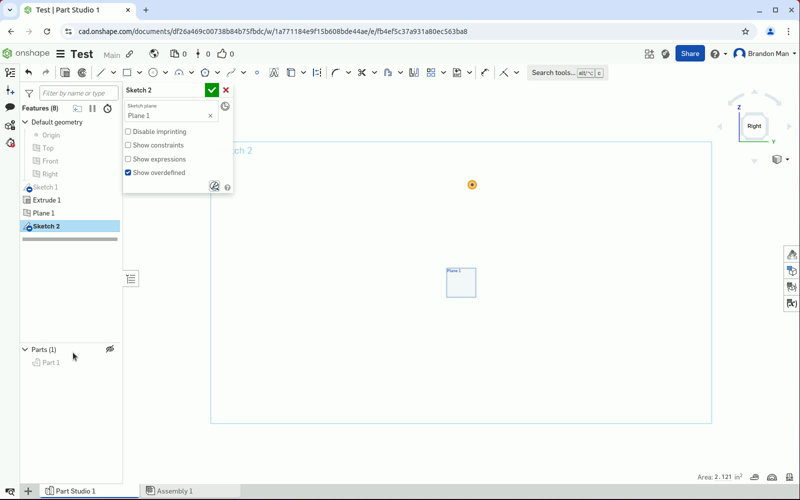
key(shift+e)
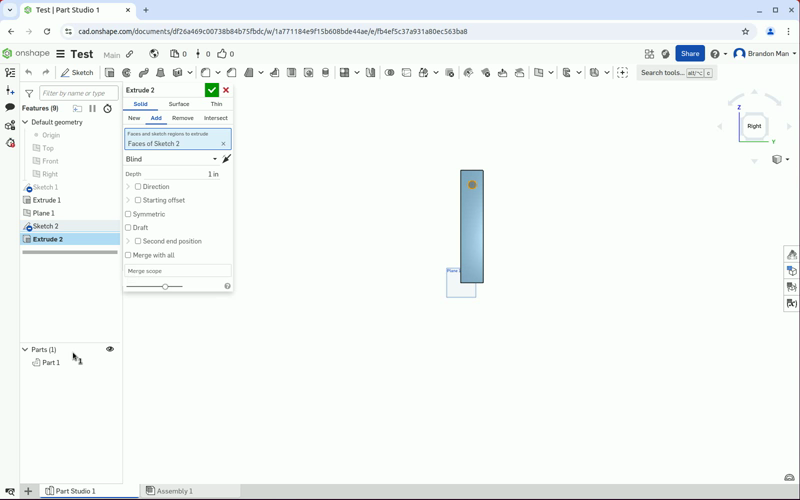
mouse_move(143, 106)
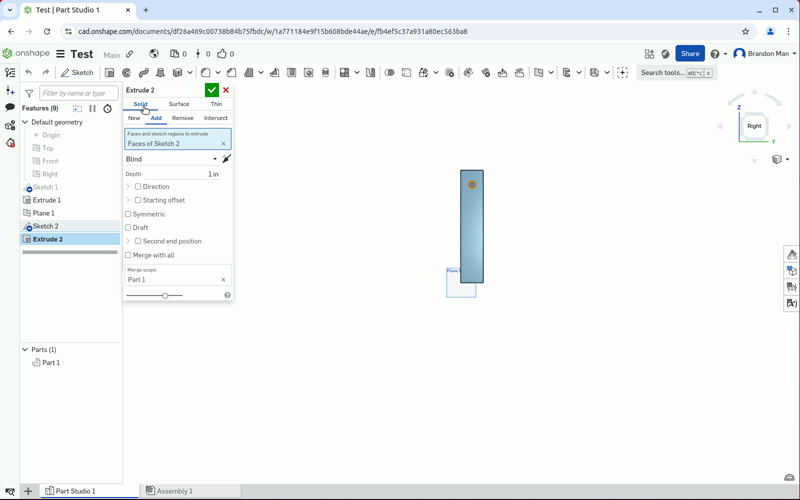
click(143, 106)
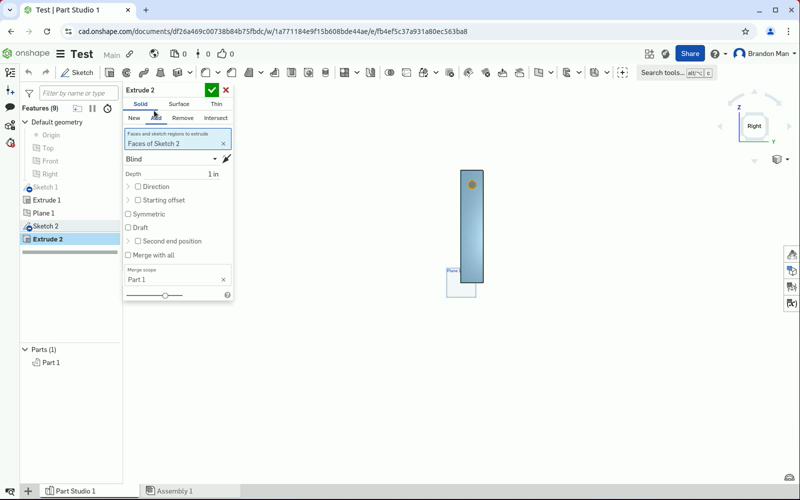
mouse_move(186, 120)
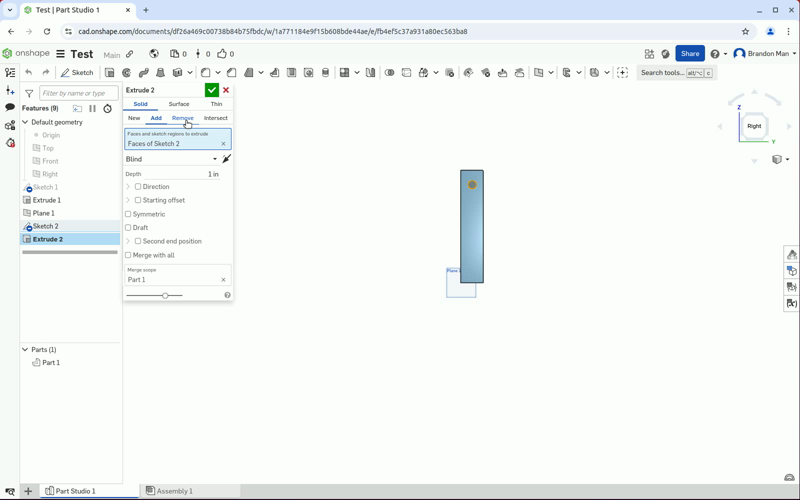
click(186, 120)
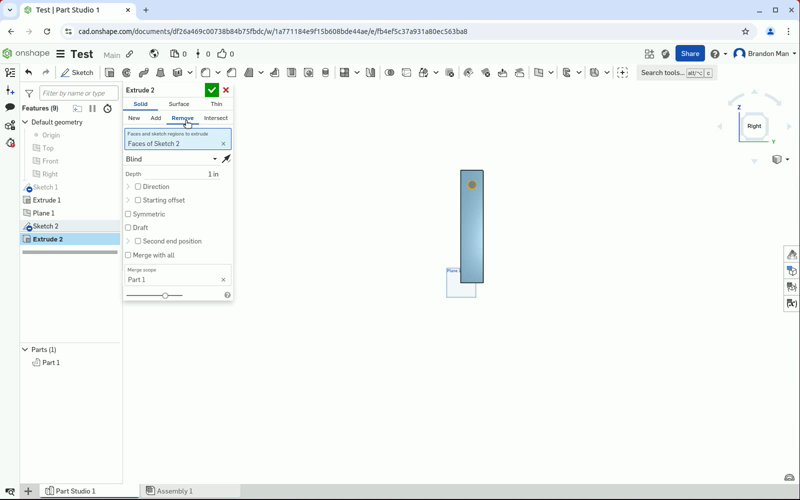
key(tab, 4)
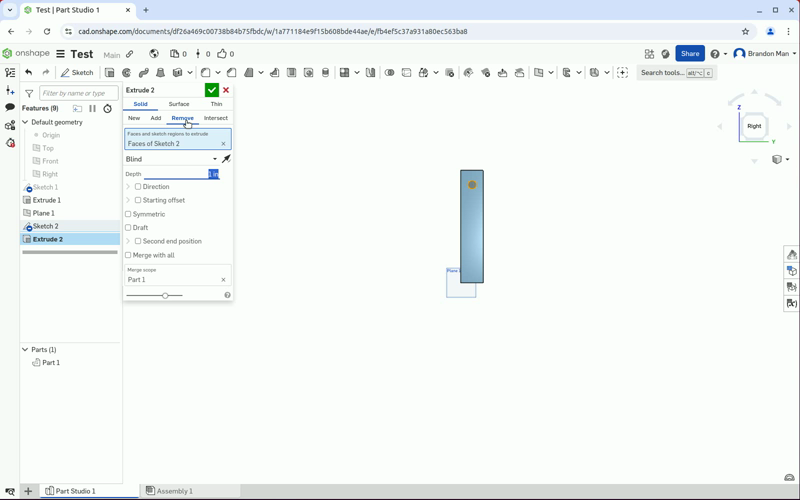
text(4.814)
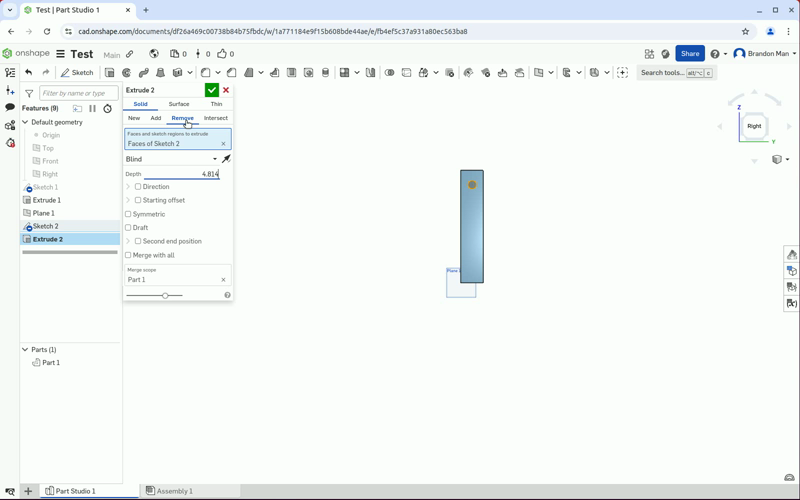
key(tab, 6)
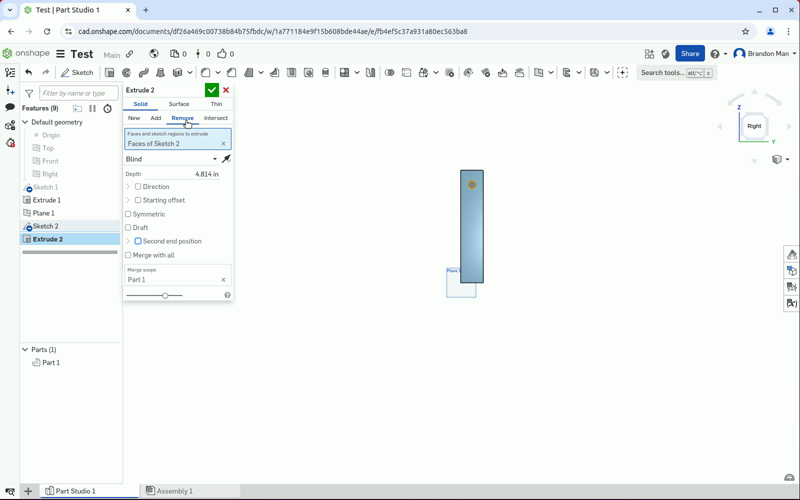
key(space)
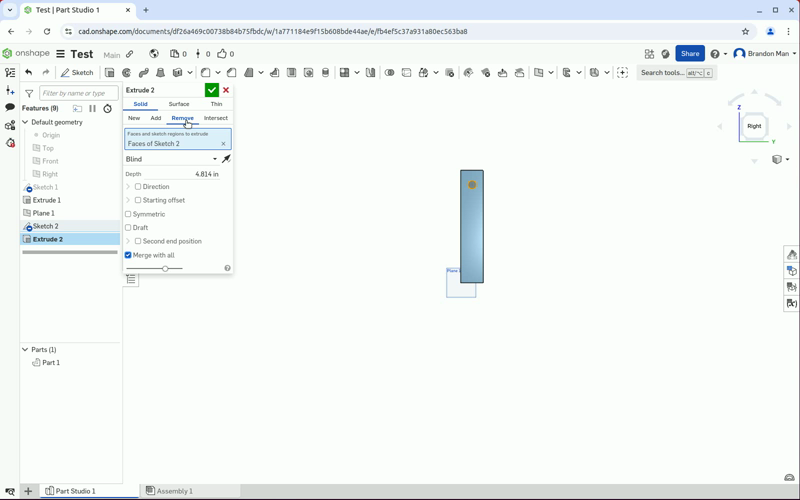
key(enter)
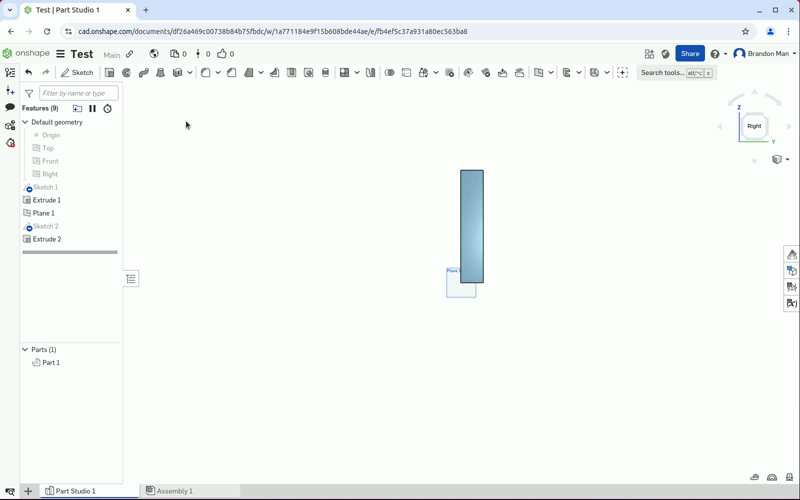
key(shift+h)
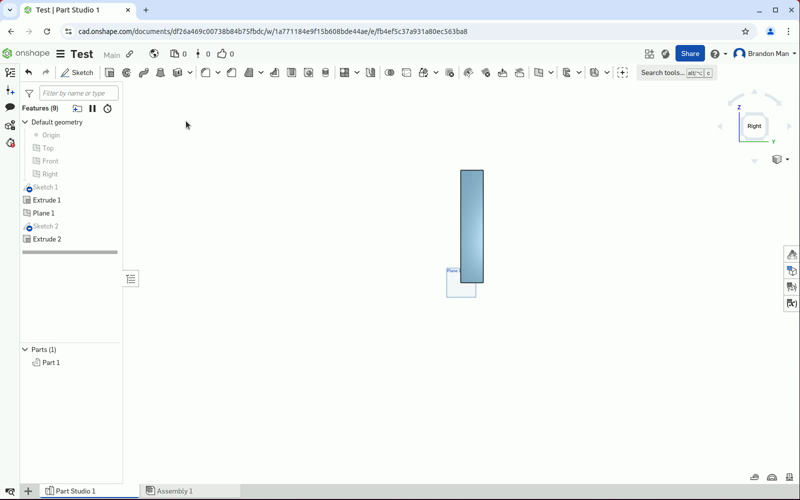
key(shift+h)
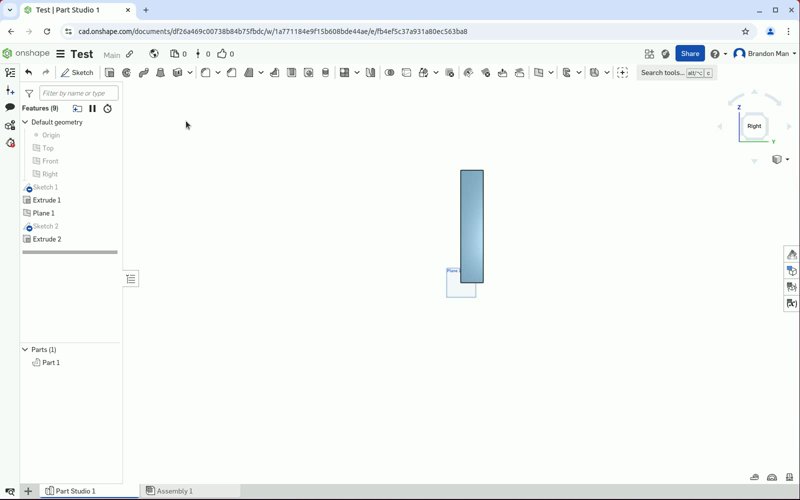
mouse_move(73, 189)
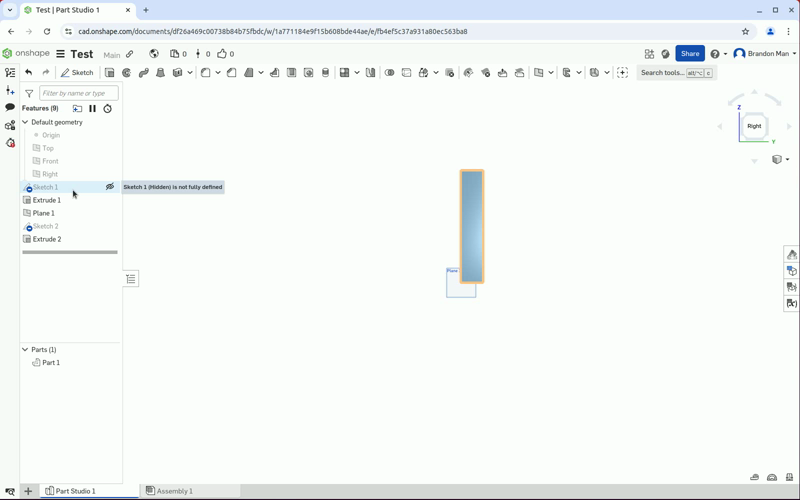
click(73, 189)
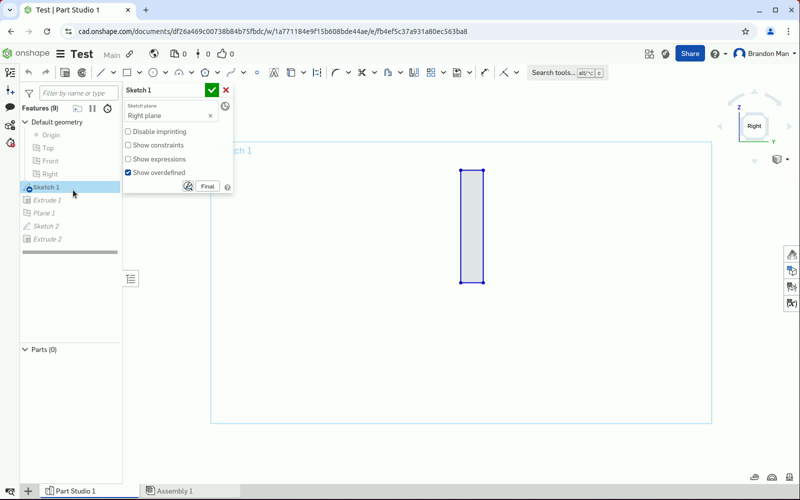
mouse_move(229, 92)
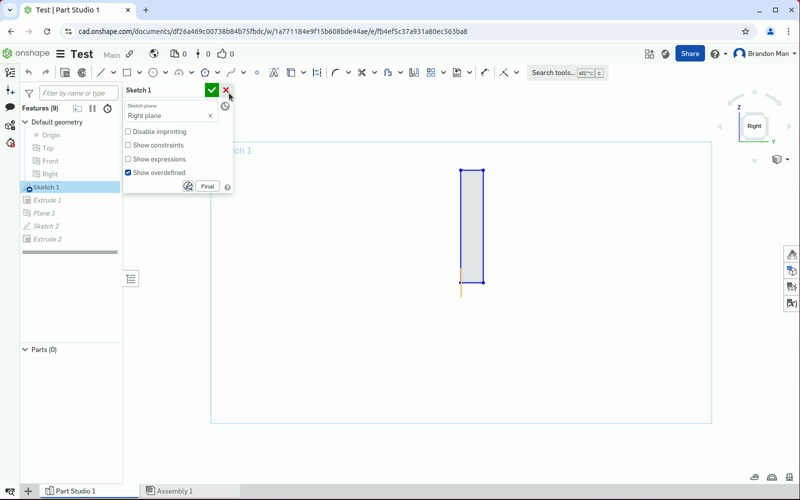
click(229, 92)
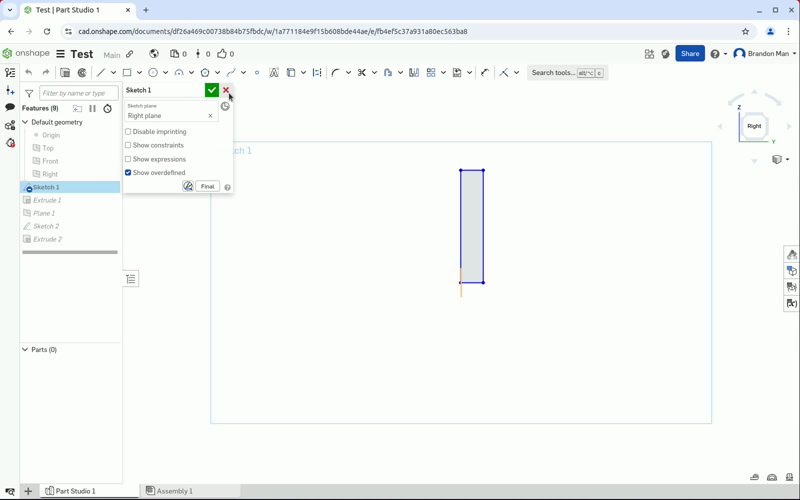
key(shift+s)
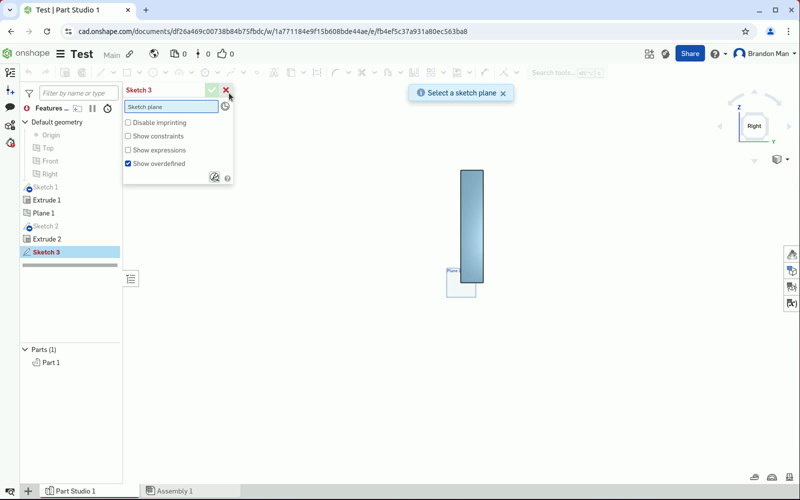
mouse_move(73, 215)
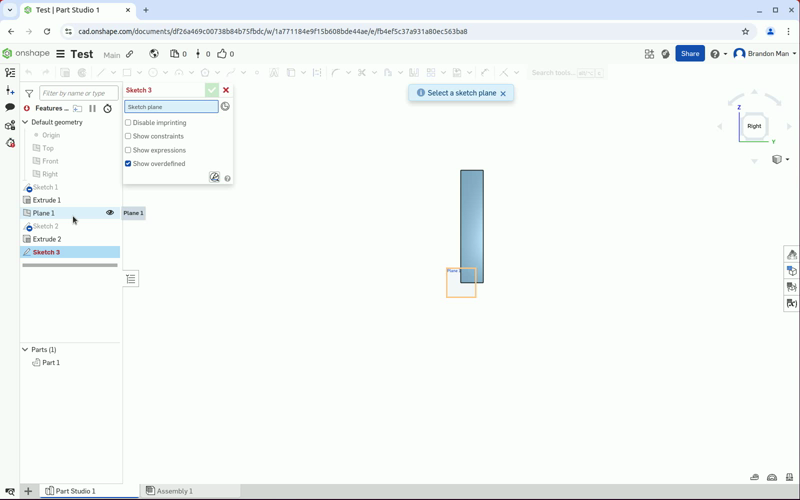
click(73, 215)
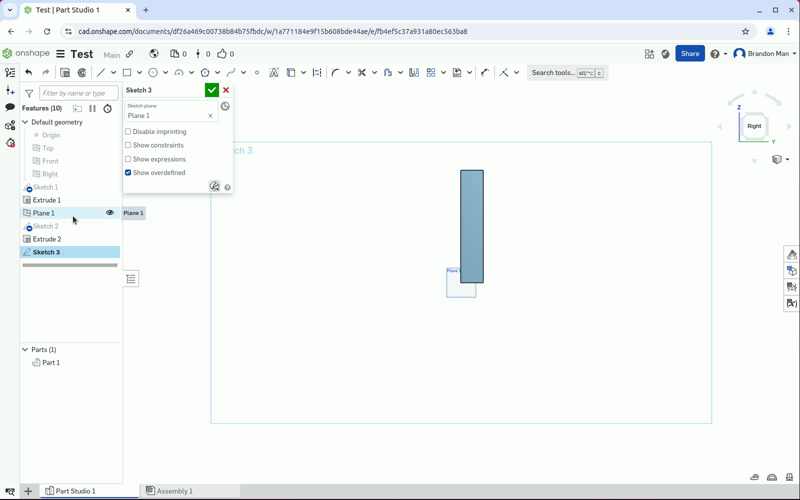
mouse_move(73, 352)
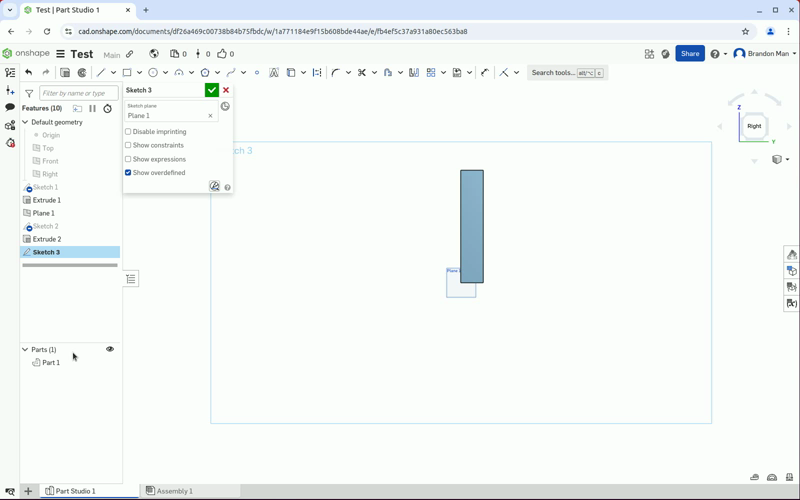
key(y)
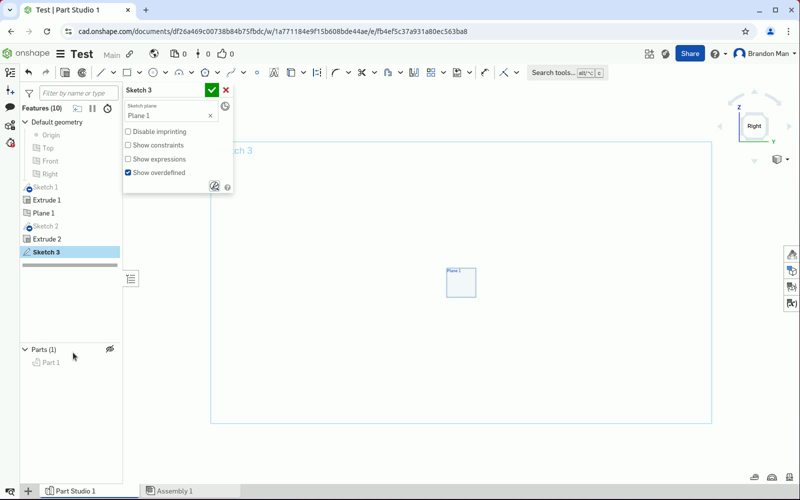
key(c)
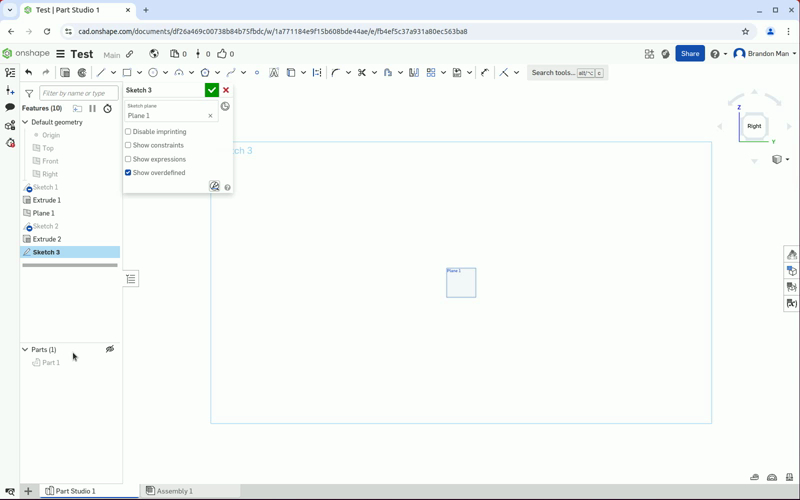
key_down(shift)
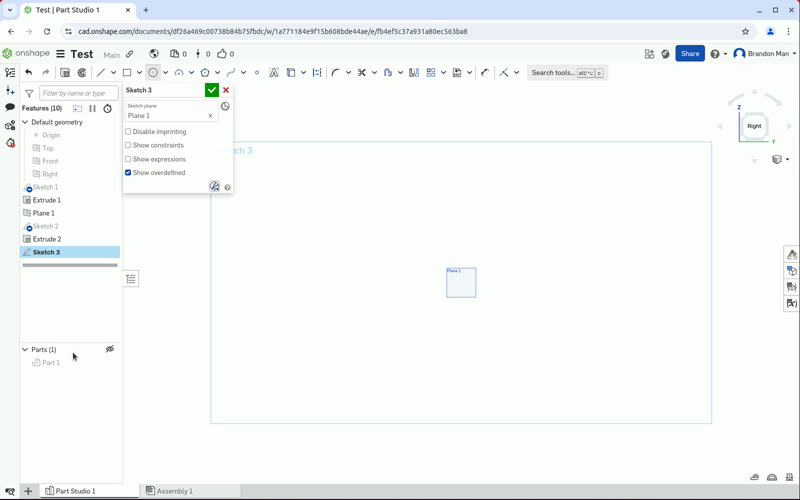
mouse_move(472, 240)
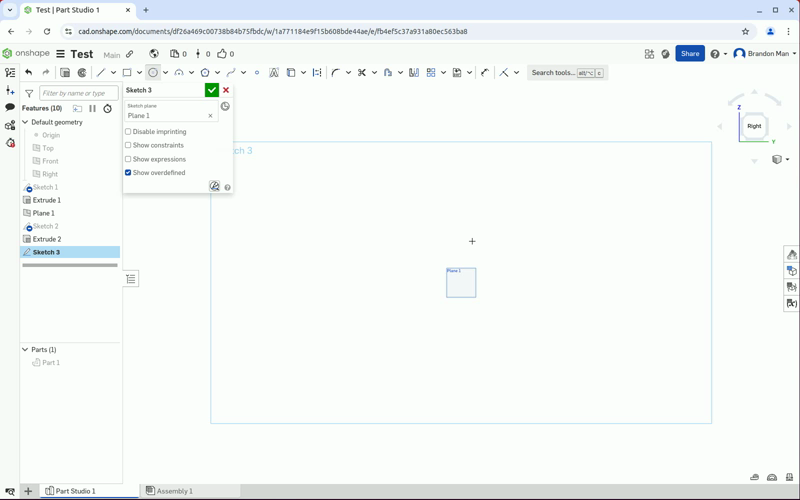
click(472, 240)
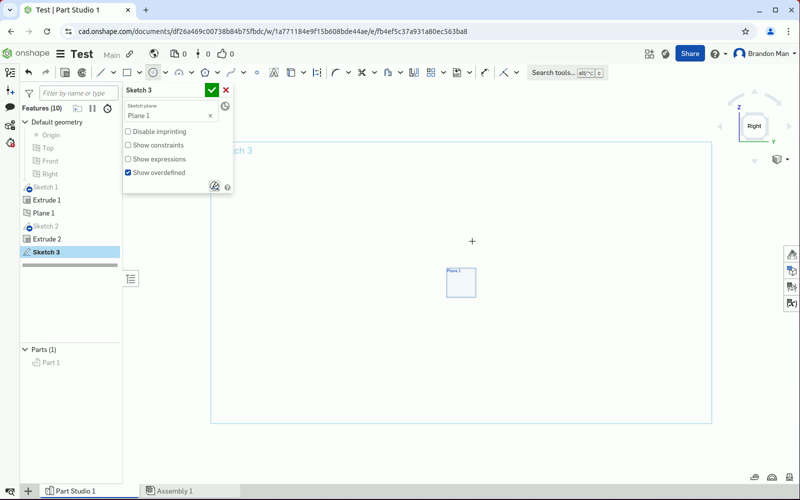
key_up(shift)
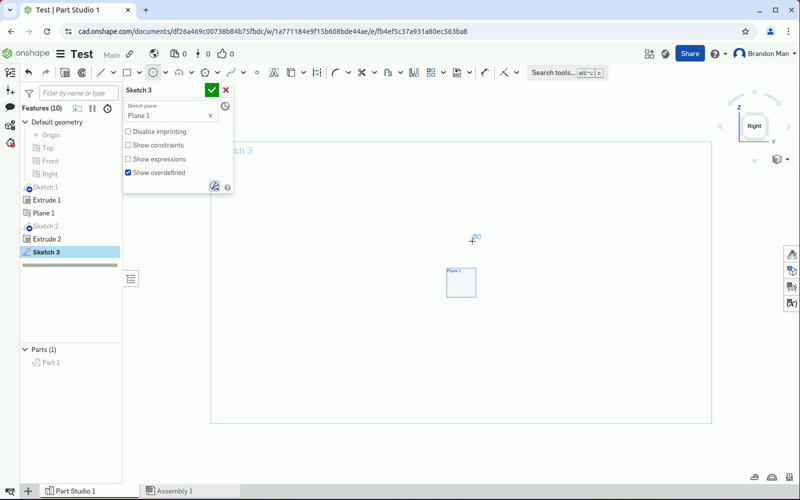
mouse_move(476, 240)
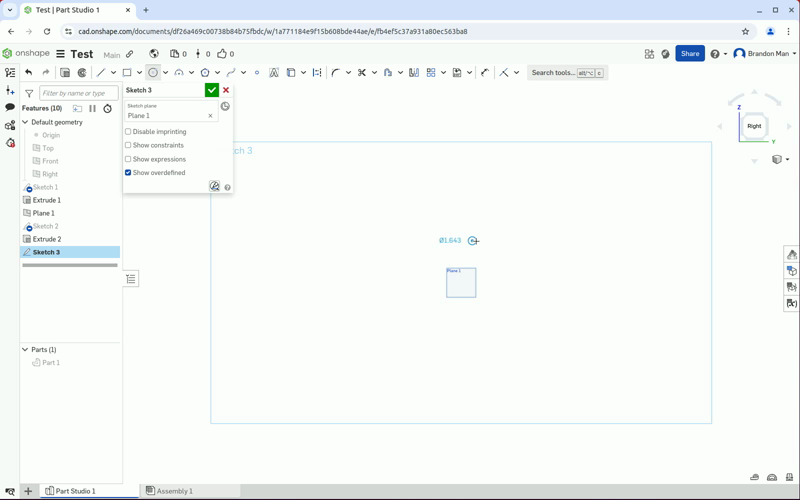
click(476, 240)
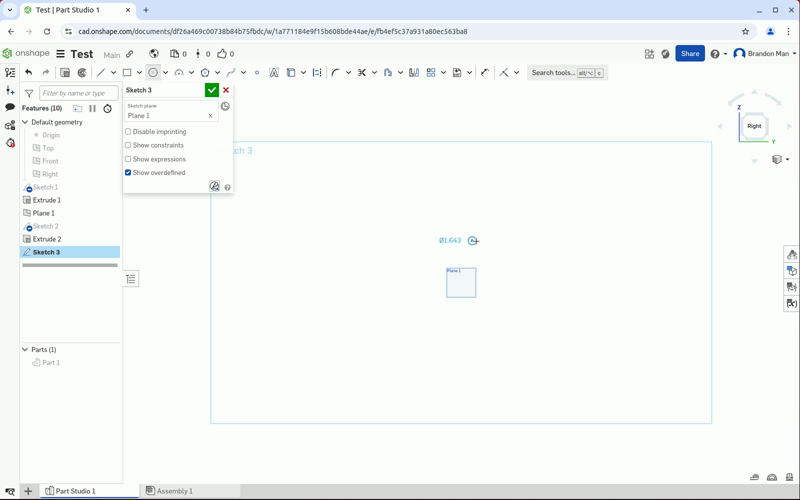
key(esc)
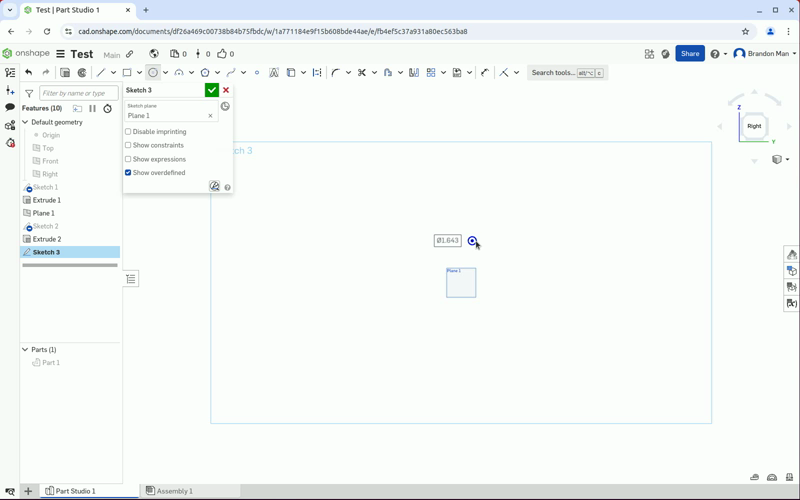
mouse_move(475, 239)
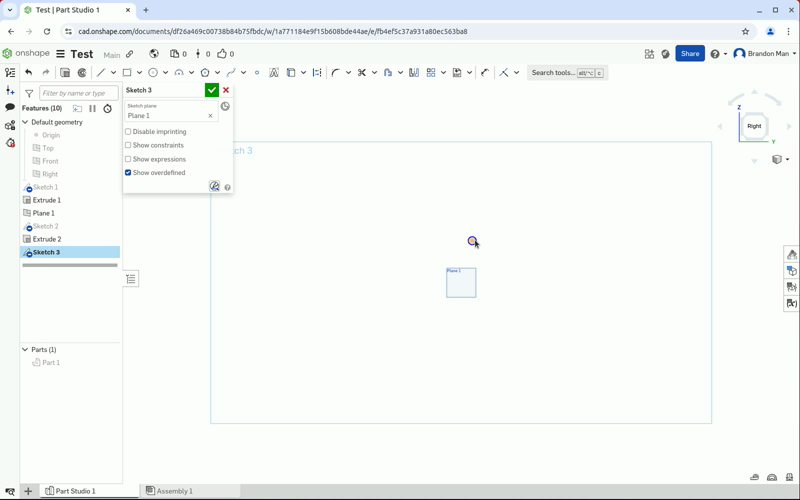
scroll(6)
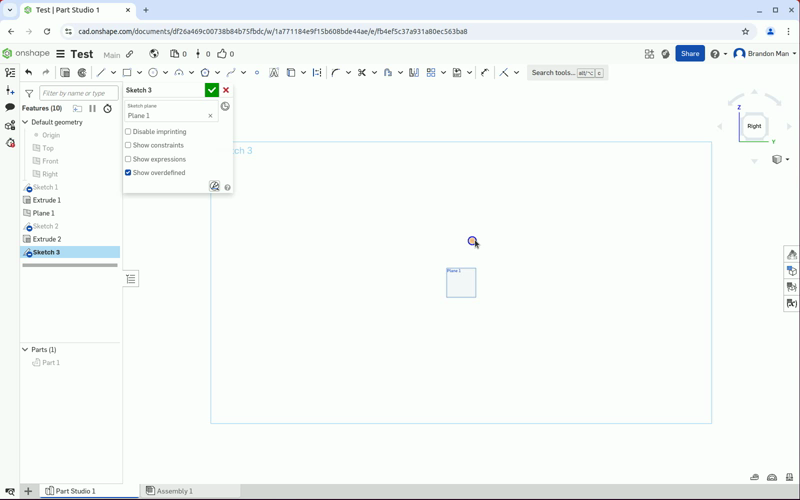
scroll(6)
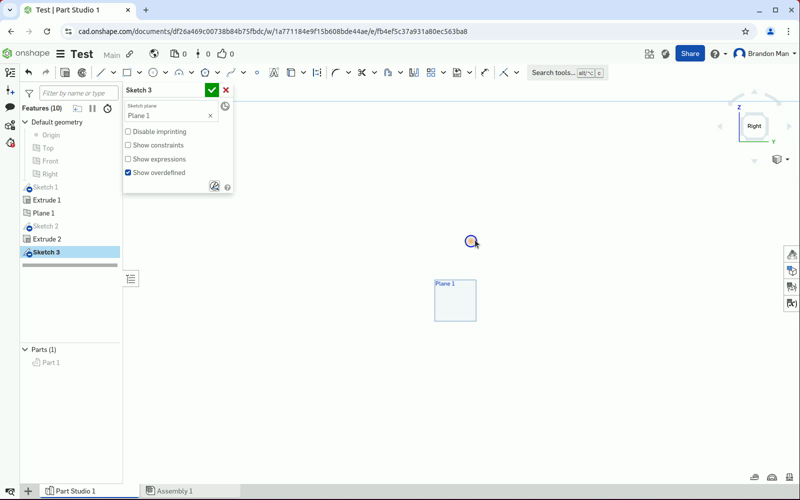
scroll(6)
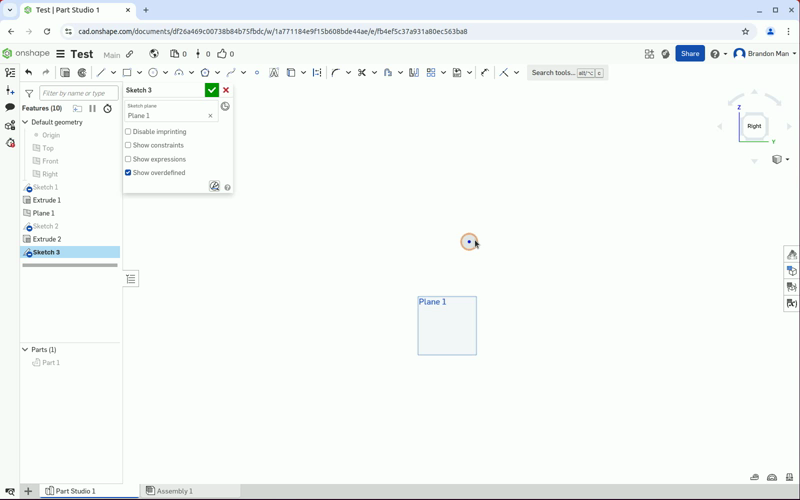
scroll(6)
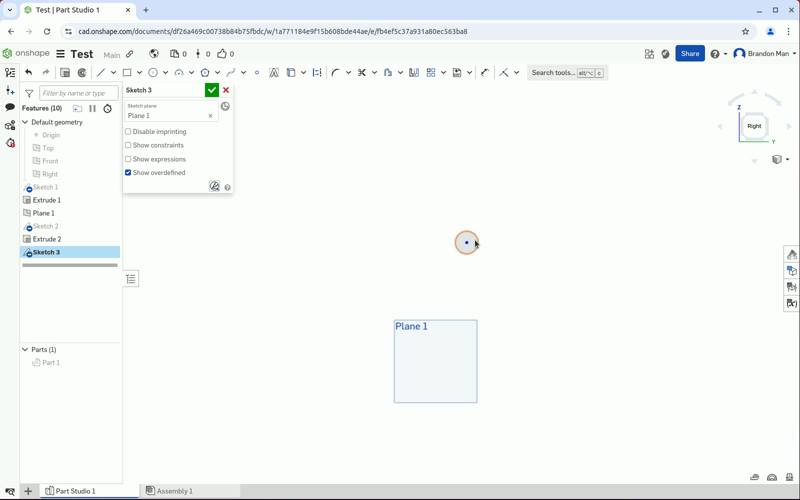
scroll(6)
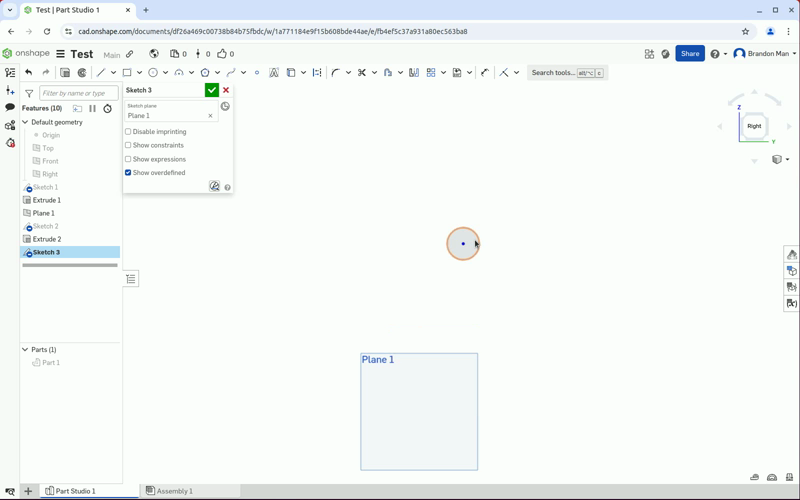
scroll(6)
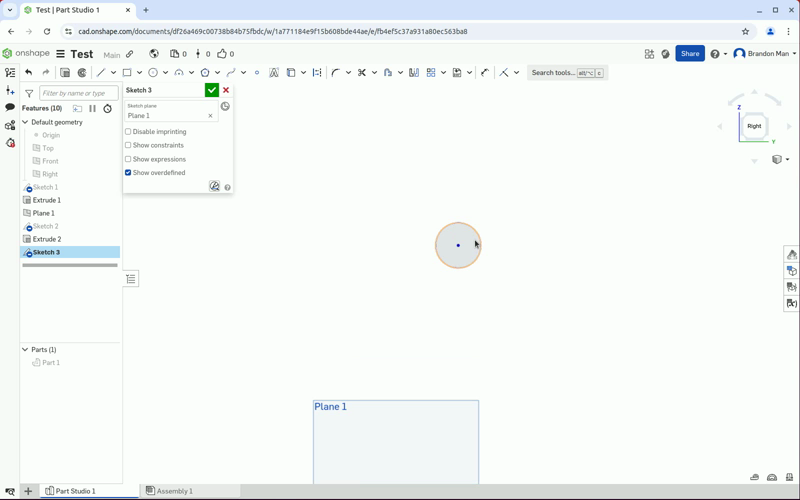
scroll(6)
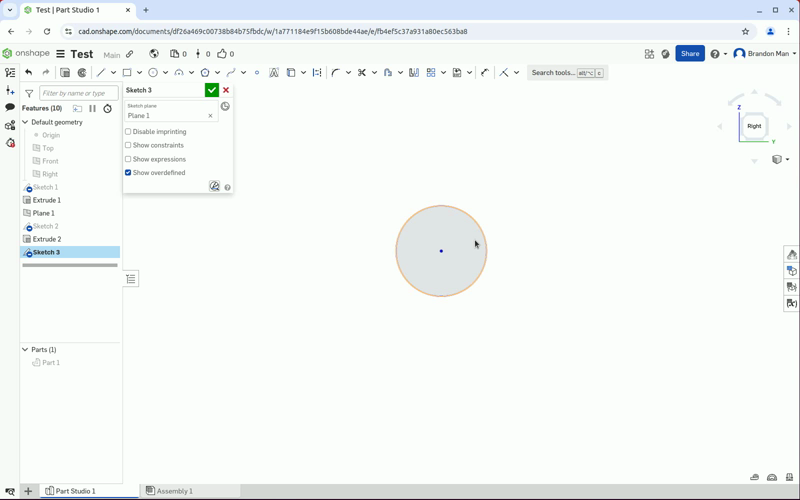
click(475, 239)
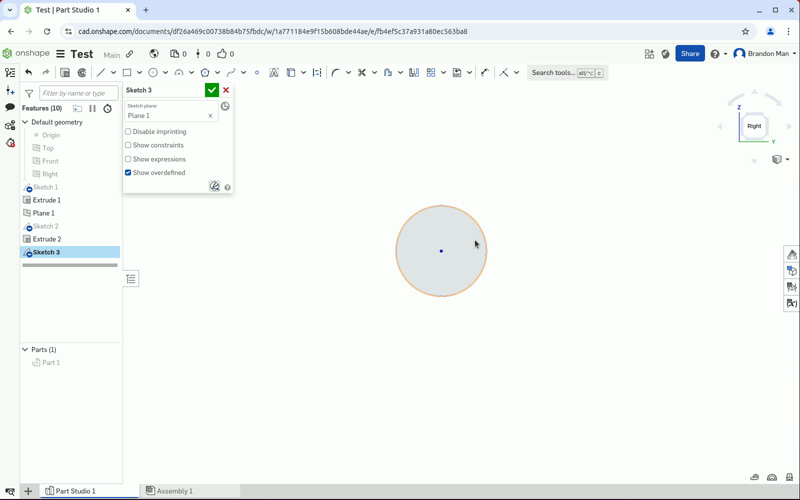
scroll(-6)
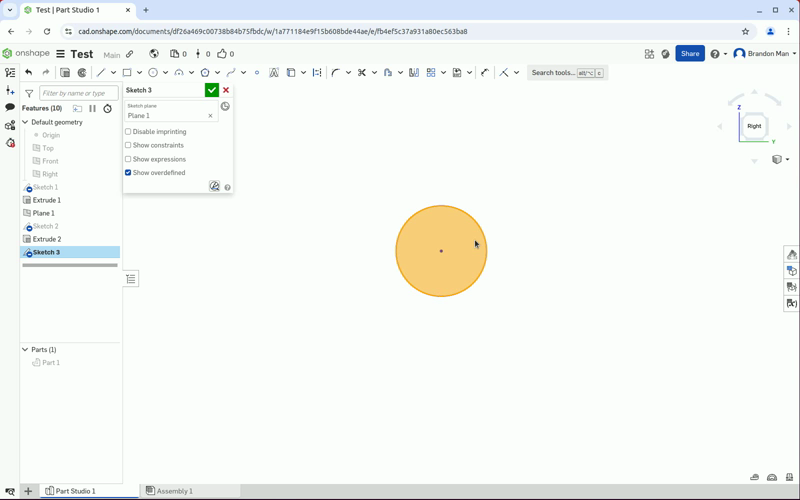
scroll(-6)
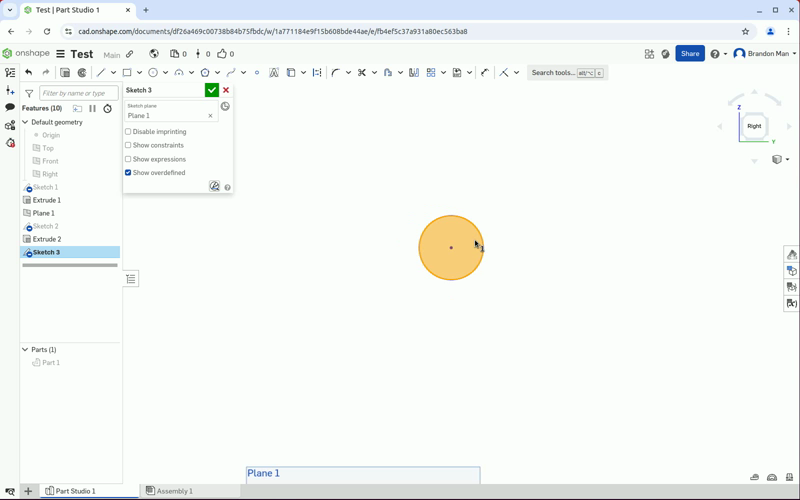
scroll(-6)
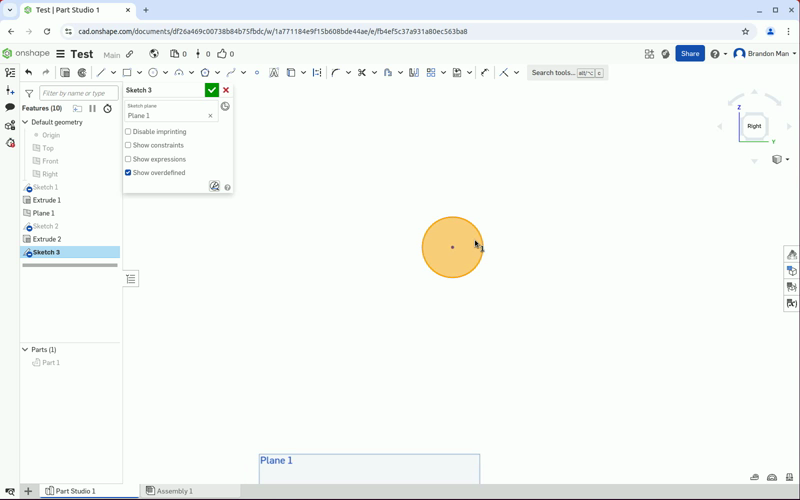
scroll(-6)
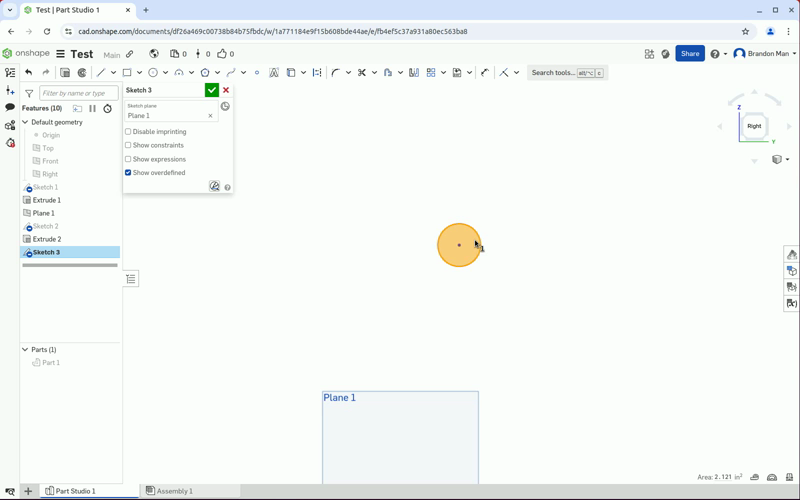
scroll(-6)
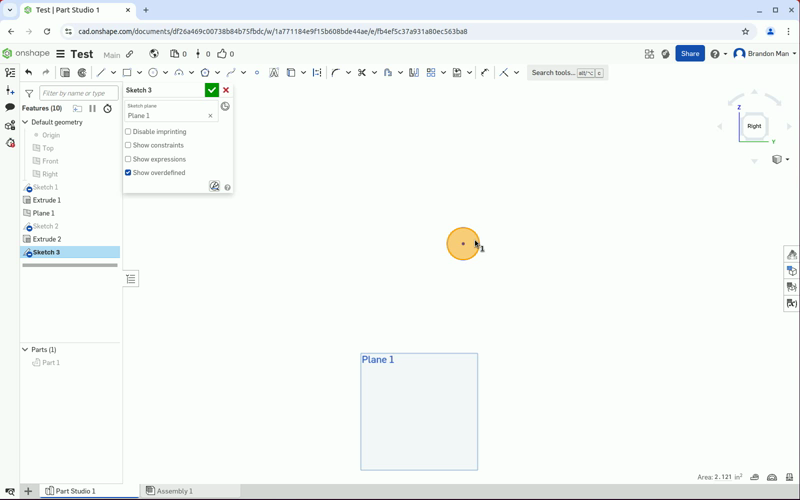
scroll(-6)
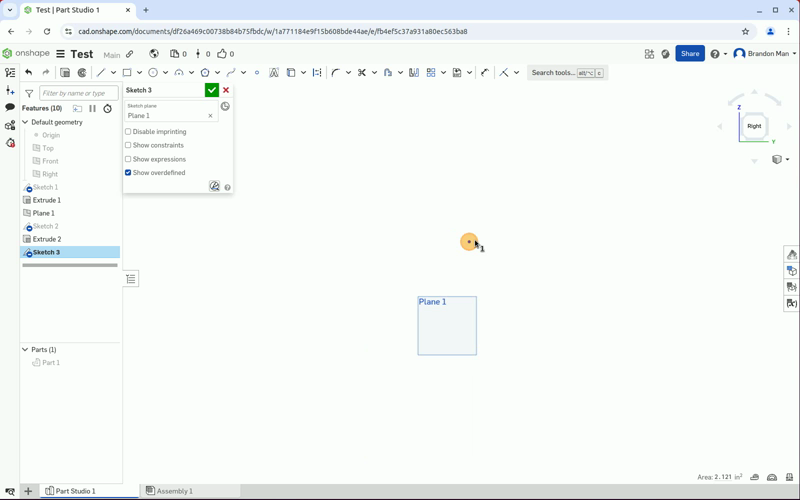
scroll(-6)
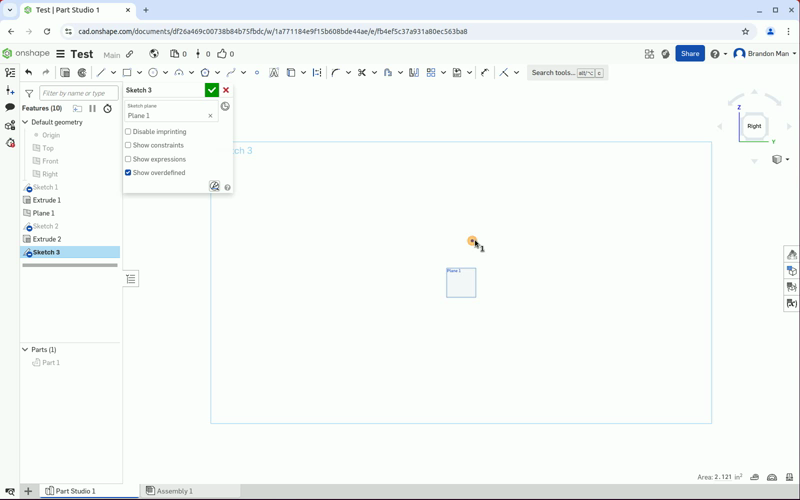
mouse_move(73, 352)
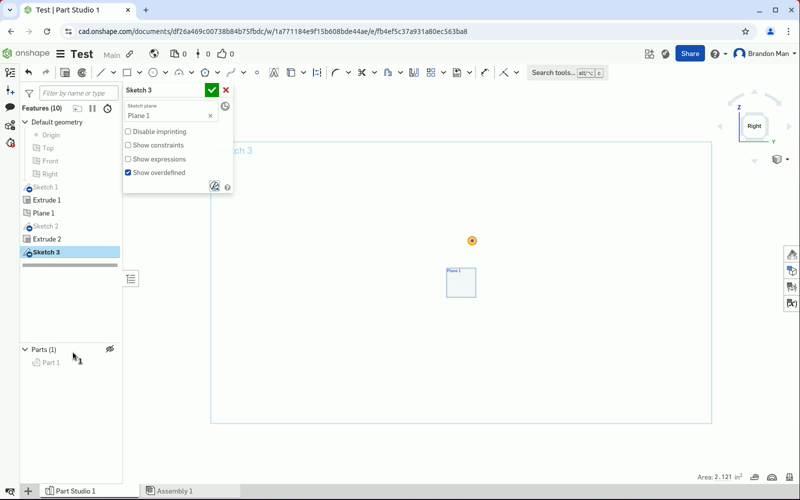
key(shift+y)
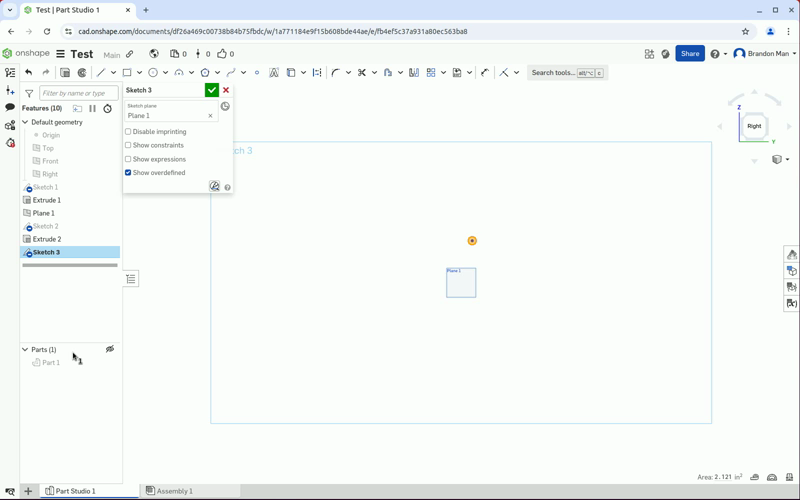
key(shift+e)
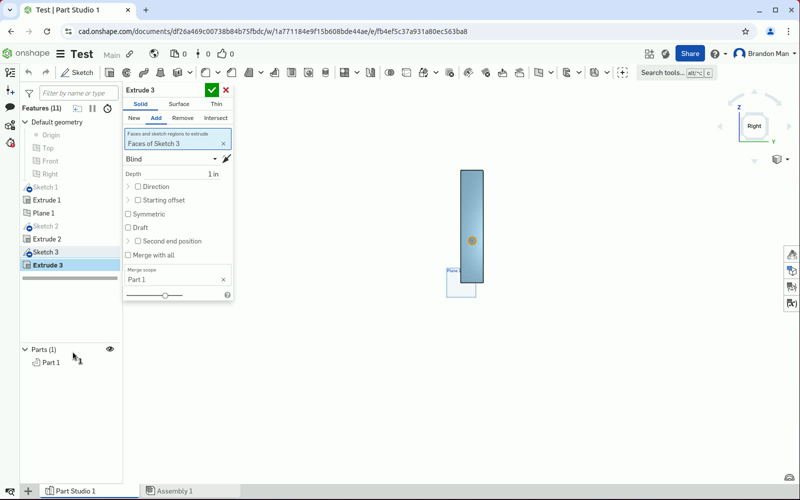
mouse_move(143, 106)
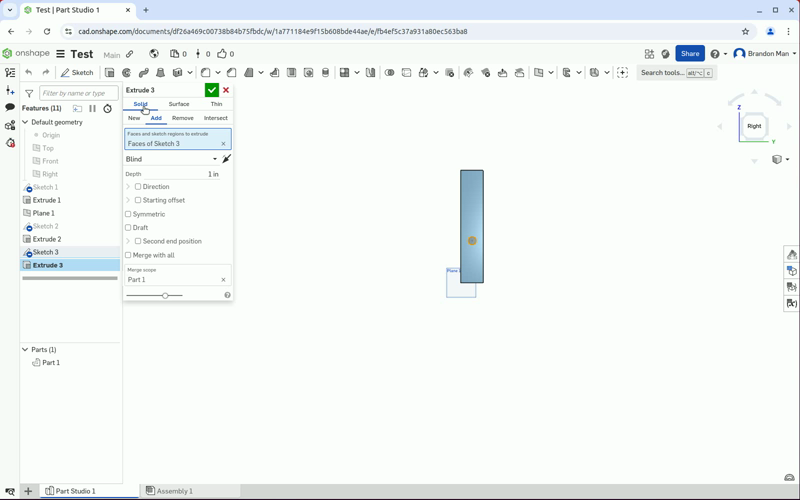
click(143, 106)
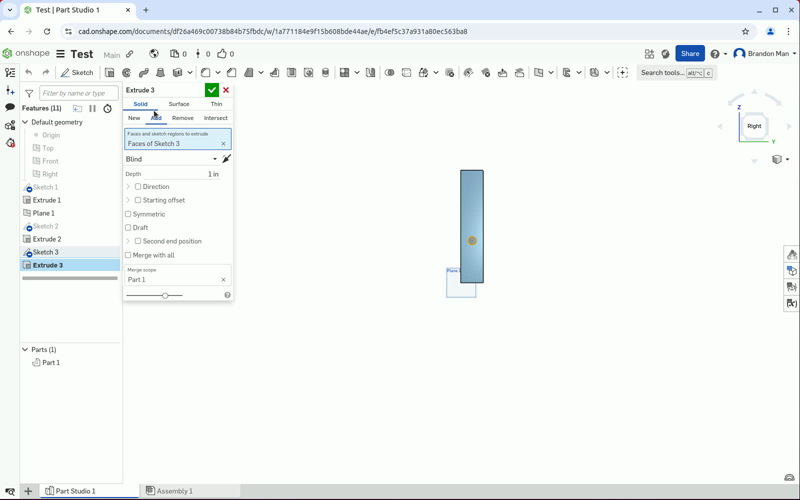
mouse_move(186, 120)
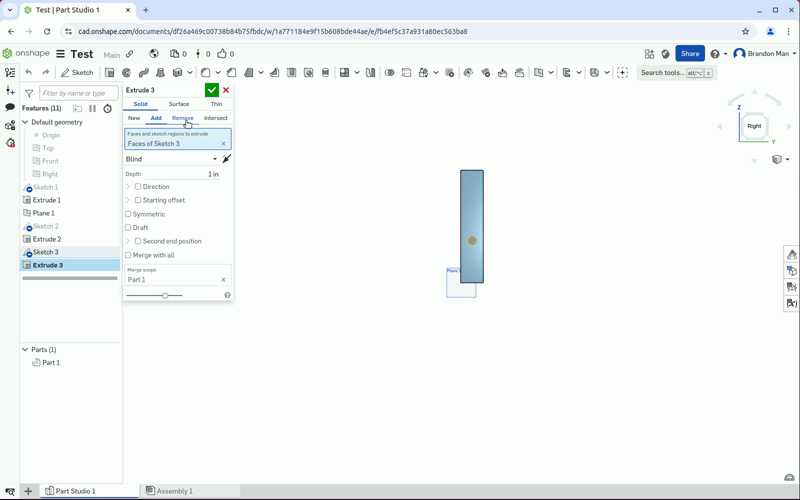
click(186, 120)
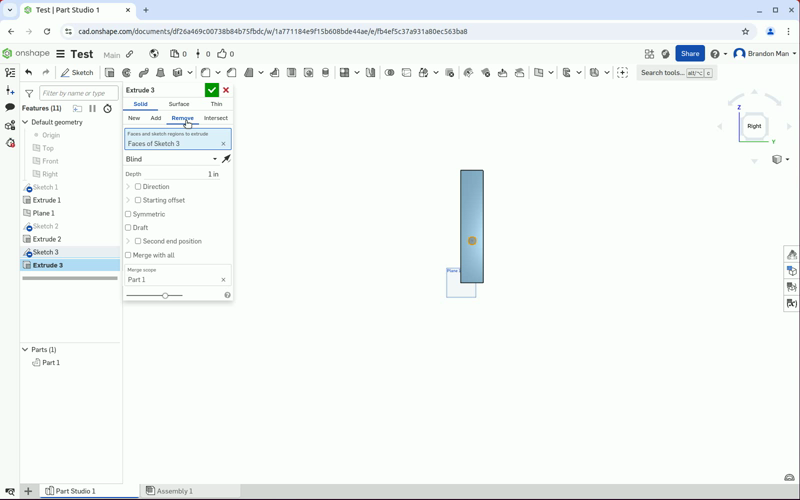
key(tab, 4)
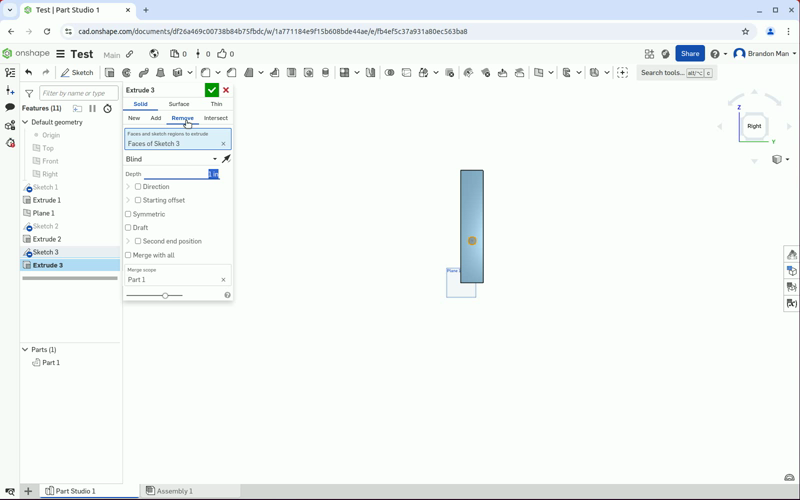
text(4.814)
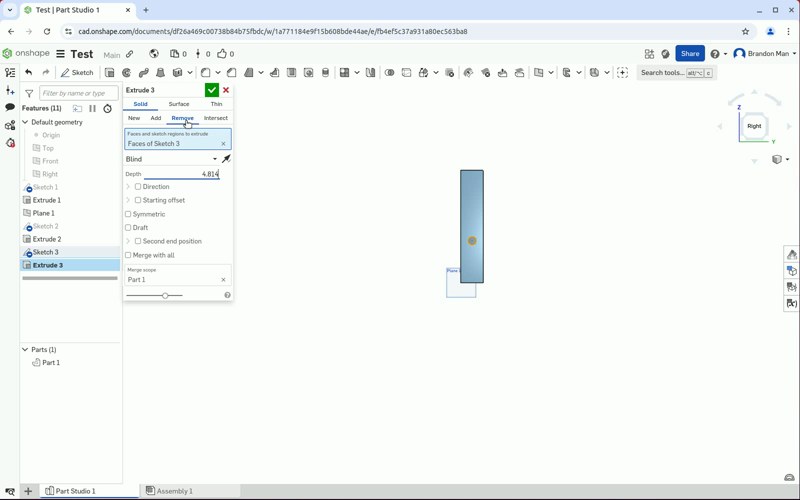
key(tab, 6)
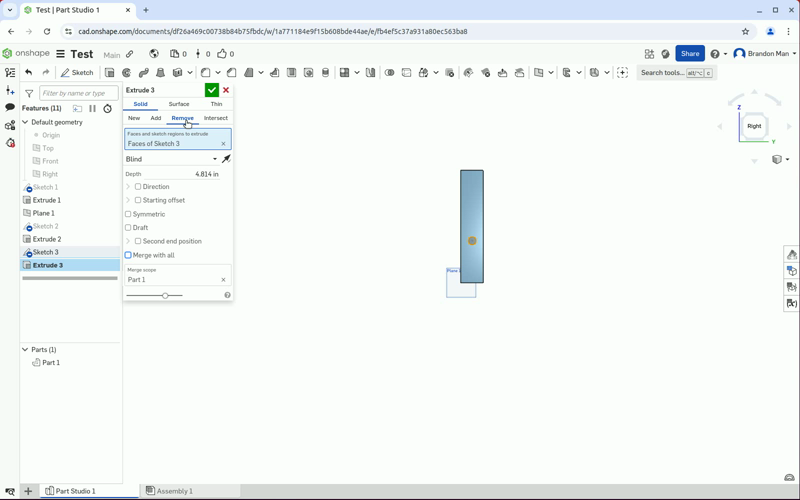
key(space)
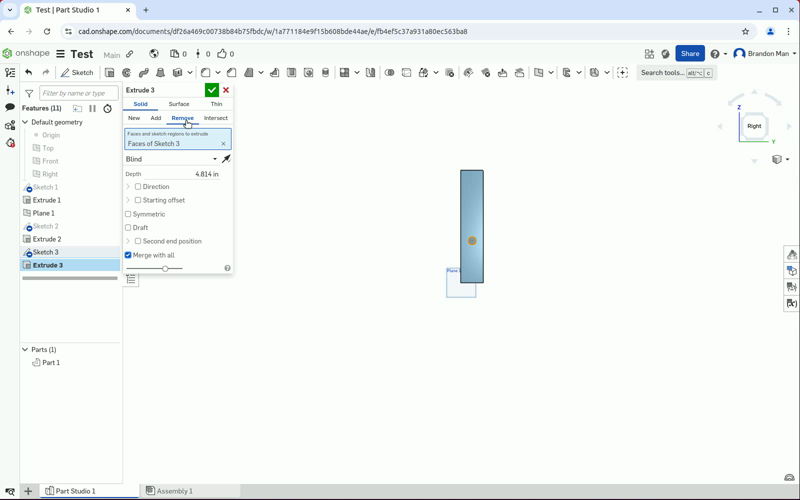
key(enter)
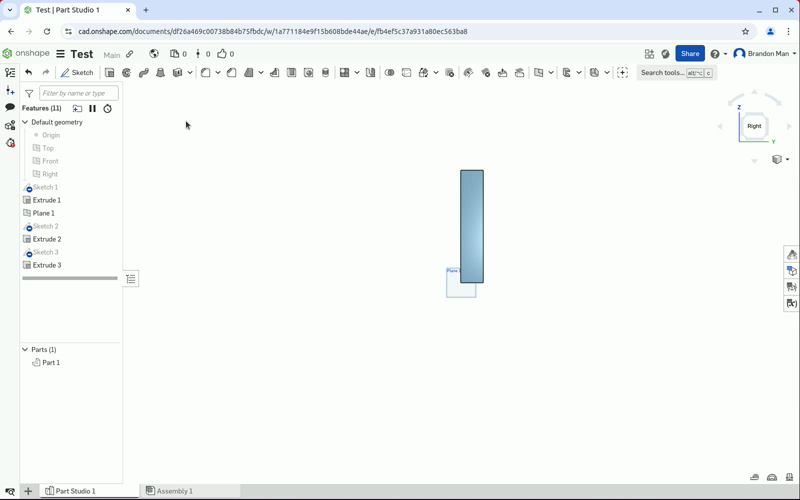
key(shift+h)
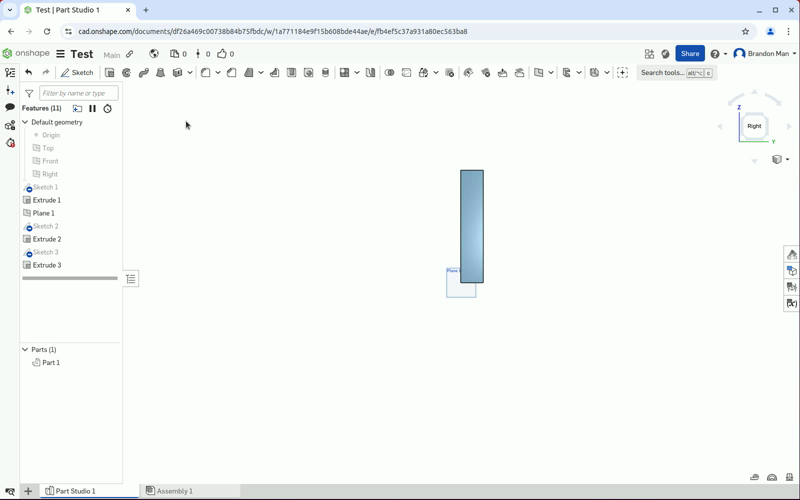
key(shift+h)
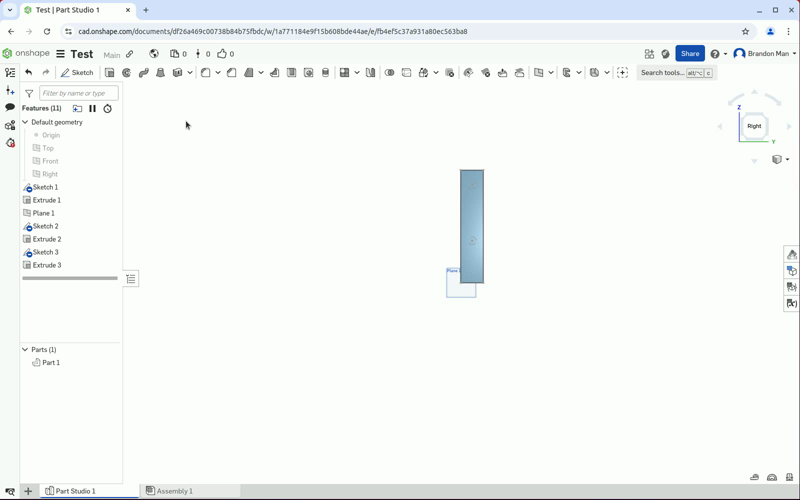
key(shift+7)
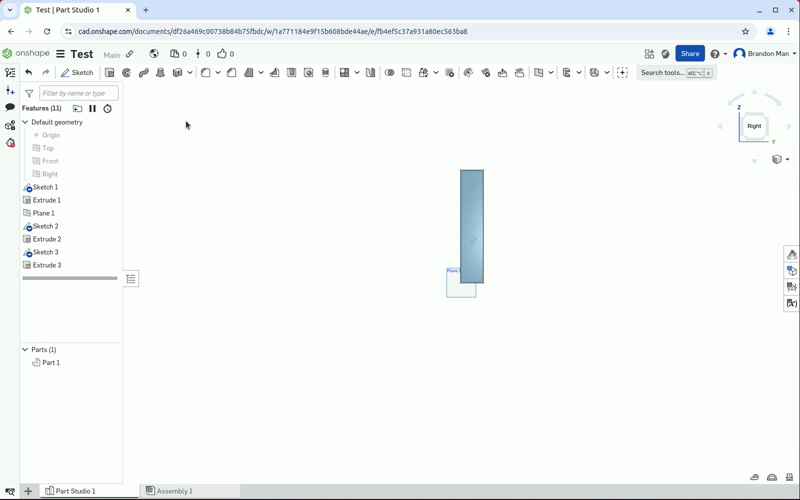
key(right, 2)
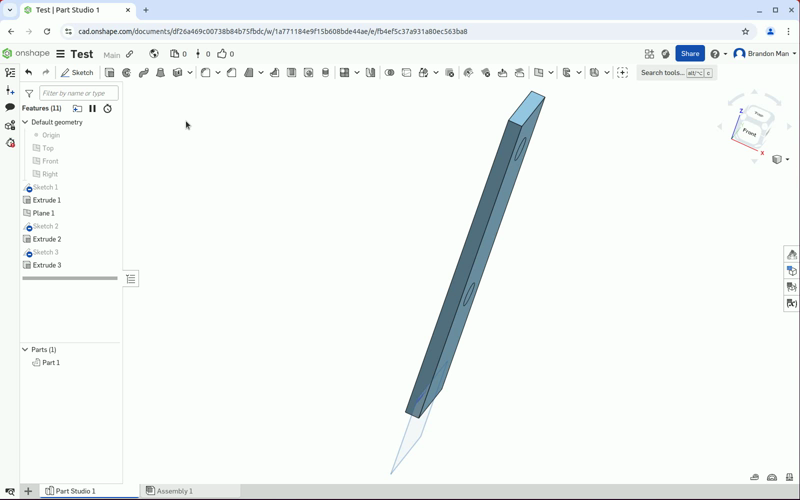
key(down, 2)
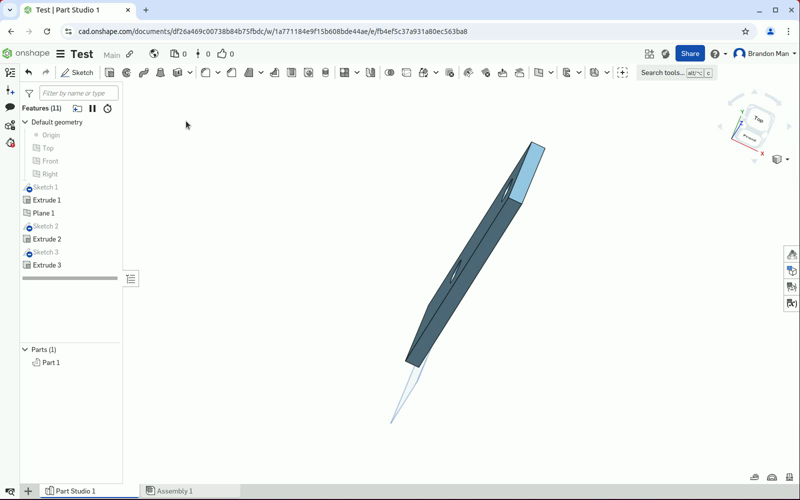
key(up, 2)
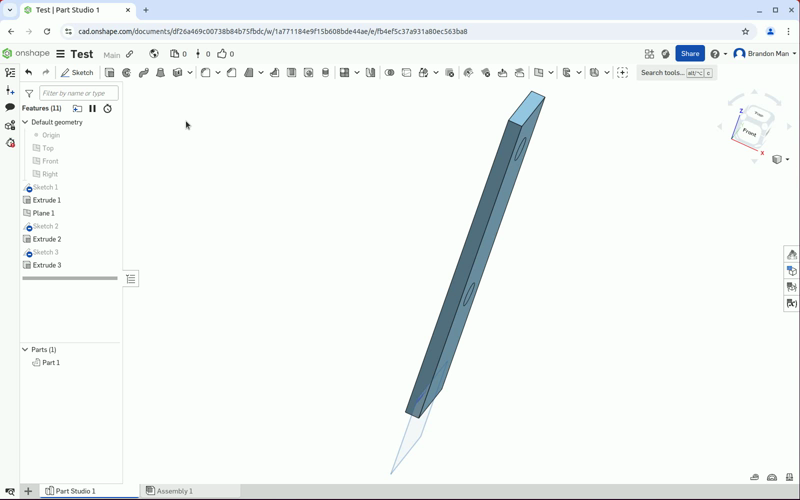
key(left, 2)
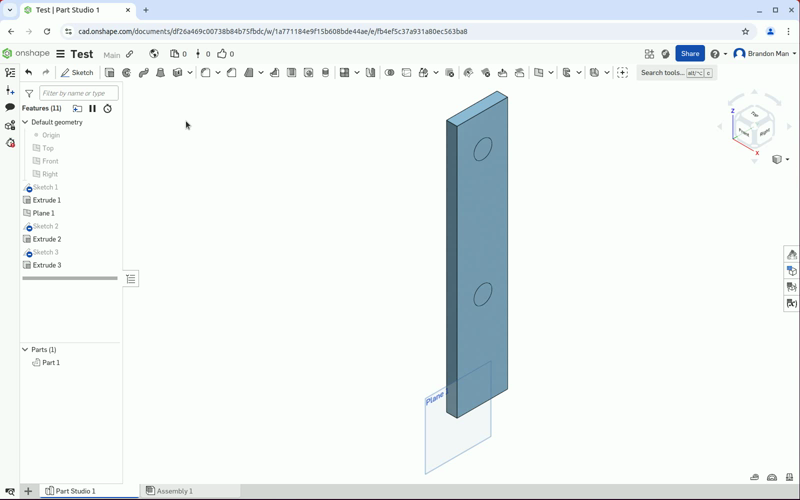
mouse_move(73, 189)
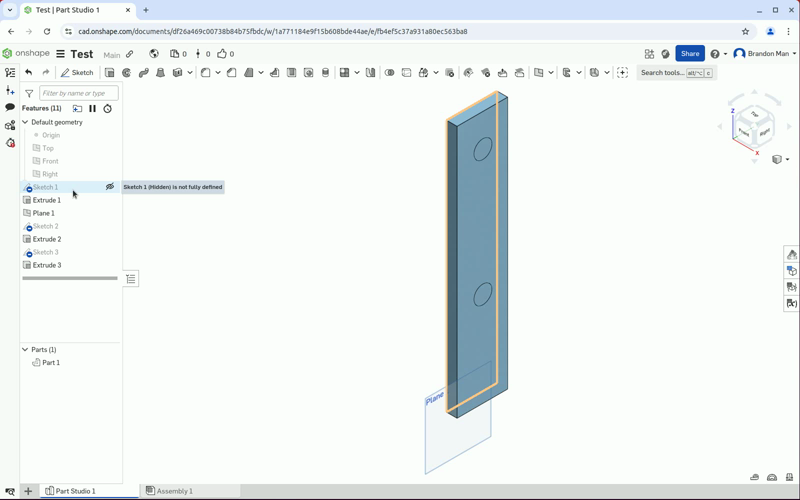
click(73, 189)